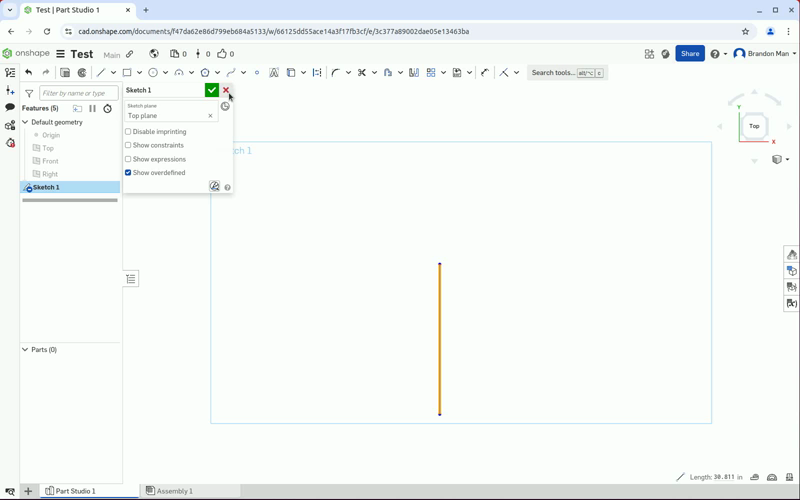
key(shift+h)
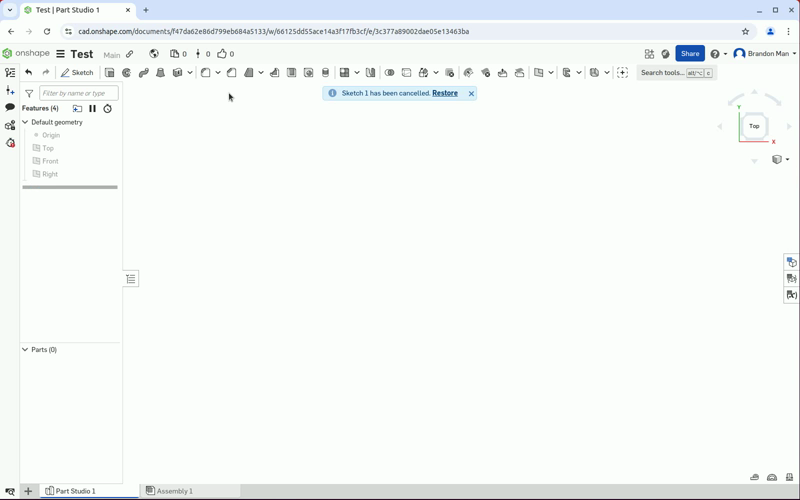
mouse_move(73, 352)
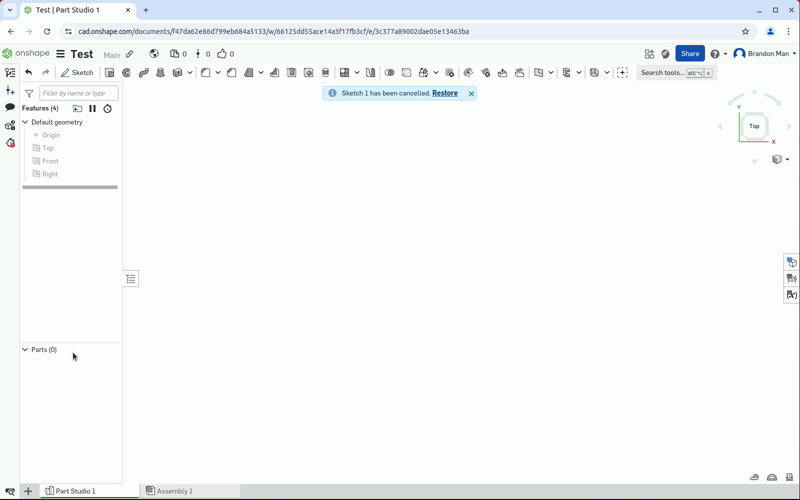
key(y)
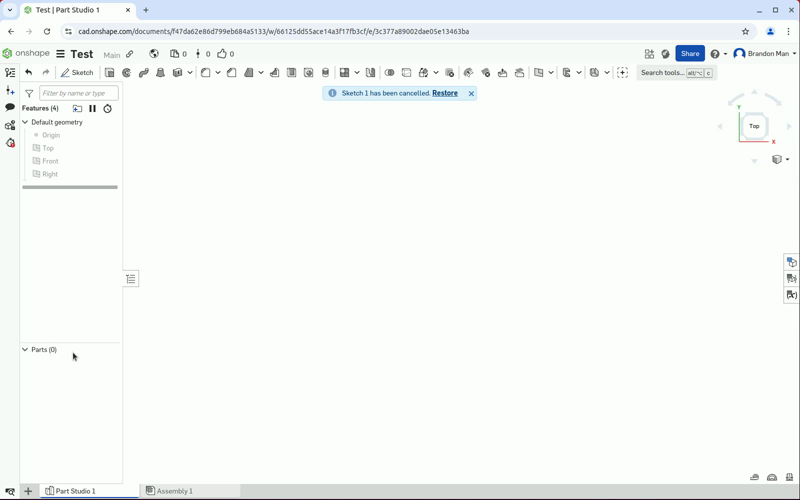
key(shift+p)
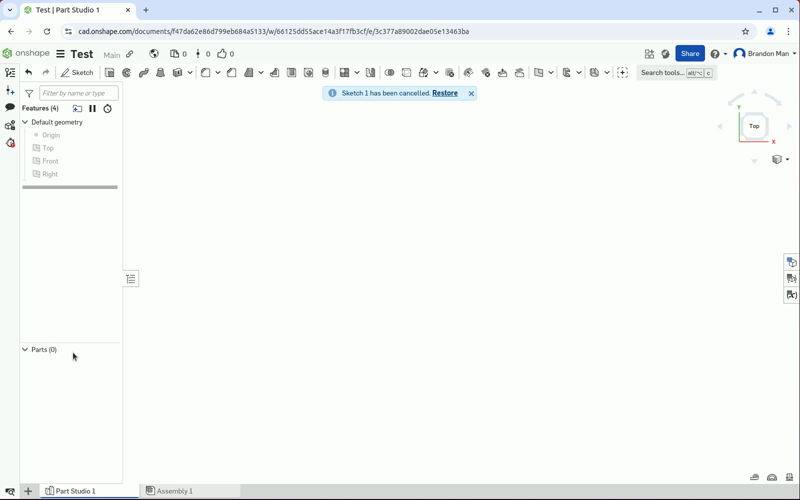
key(space)
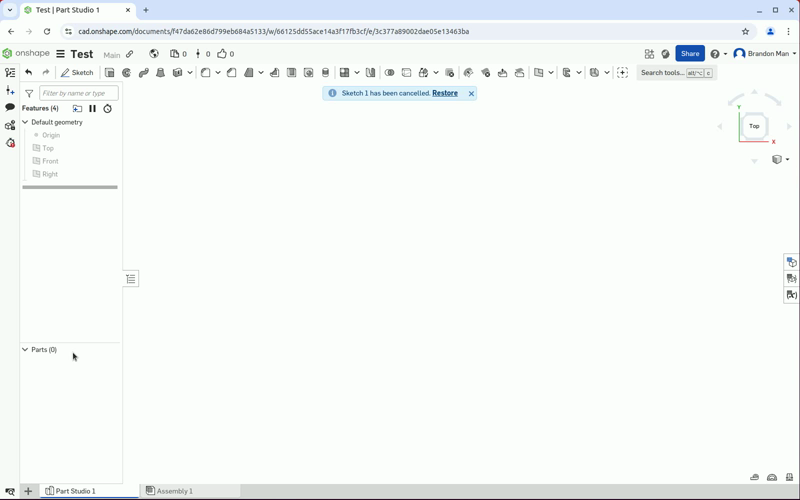
key_down(shift)
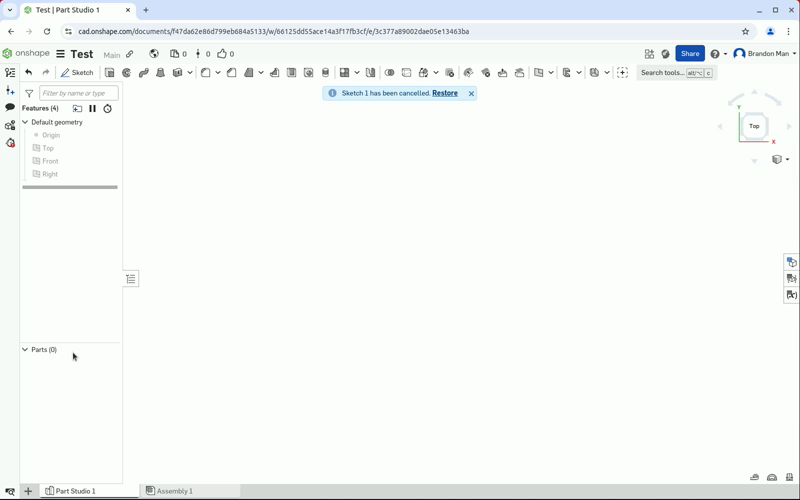
key(up)
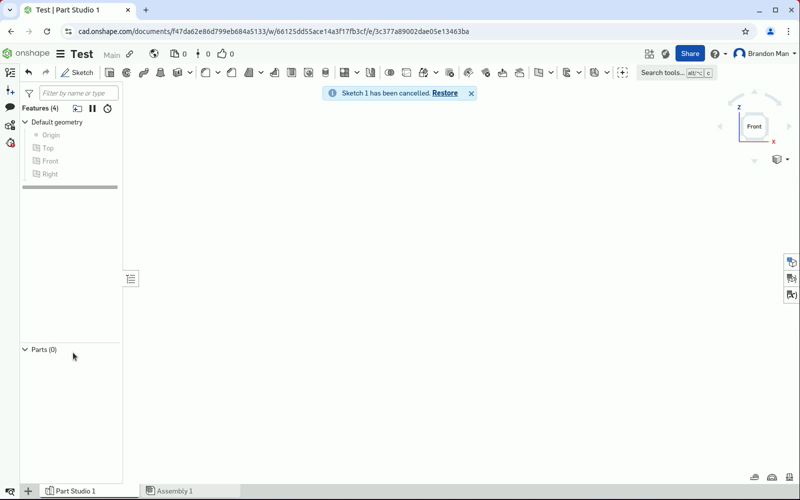
key_up(shift)
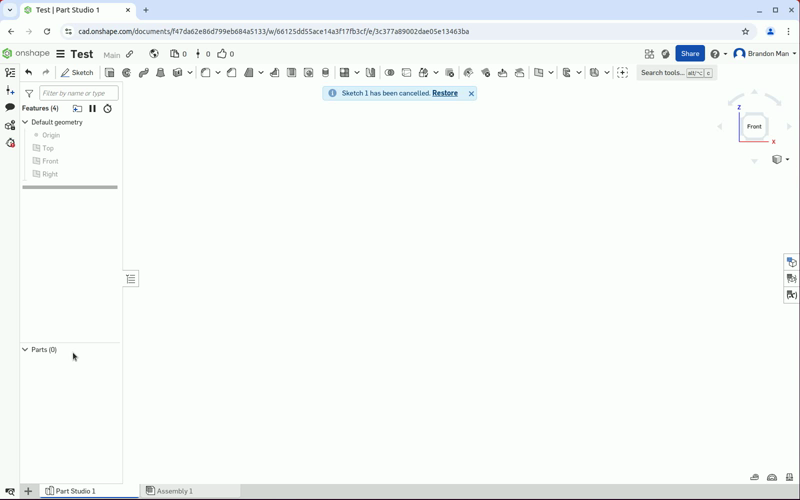
mouse_move(73, 352)
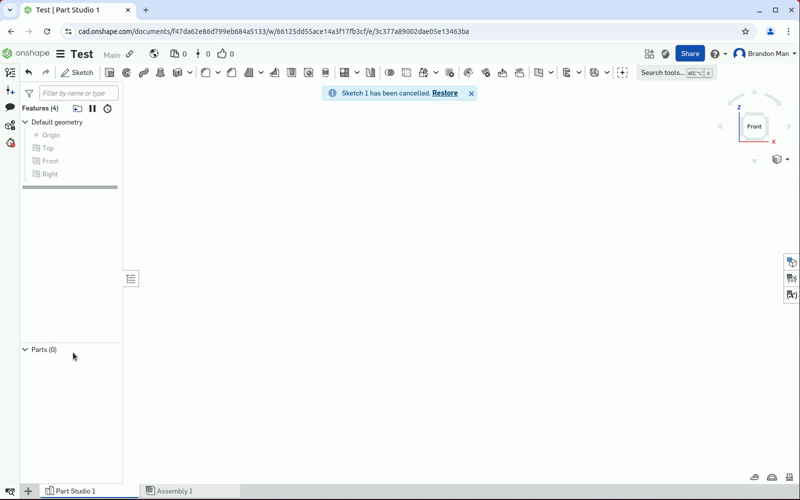
key(shift+y)
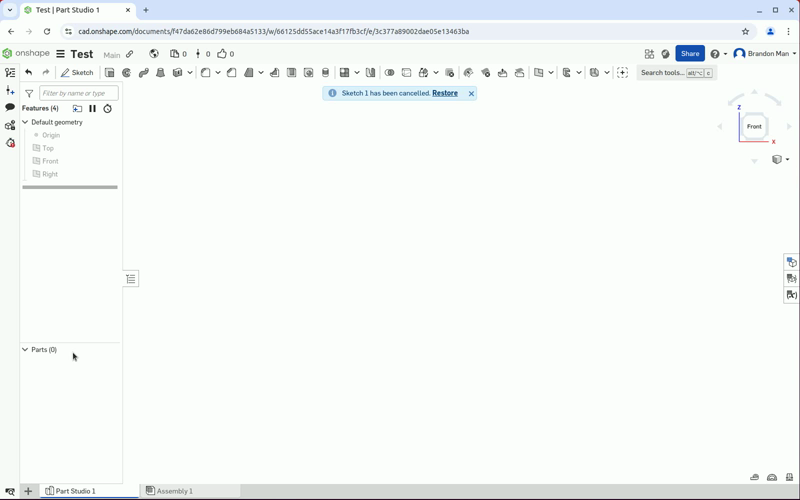
key(shift+s)
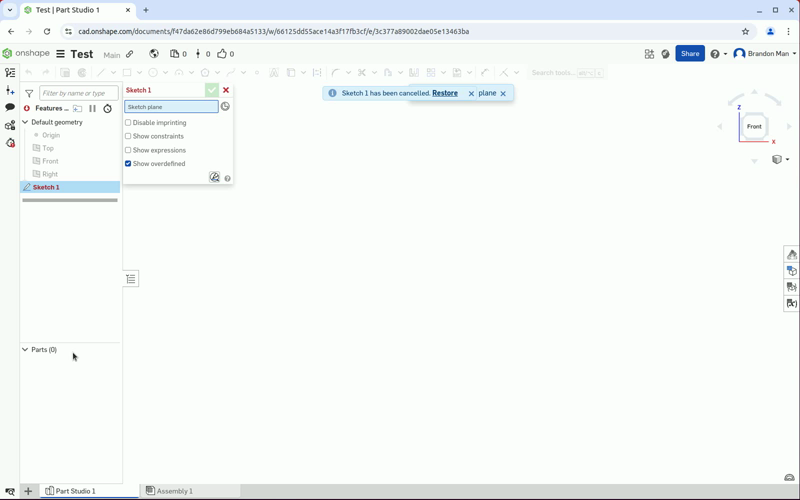
mouse_move(73, 163)
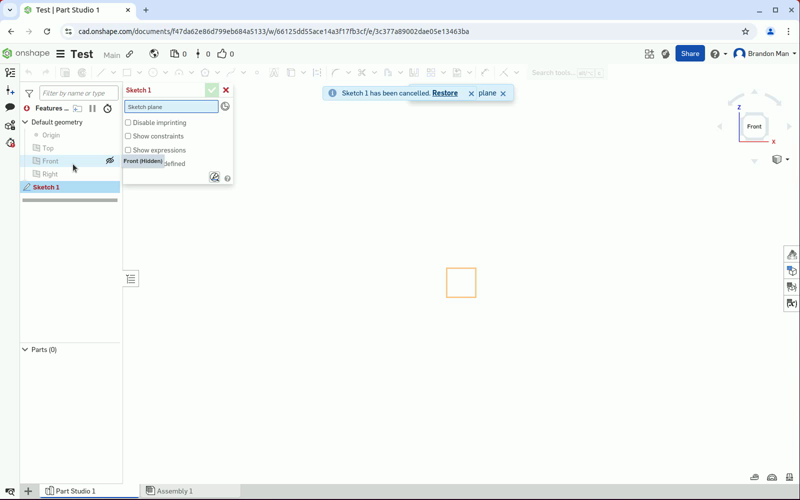
click(73, 163)
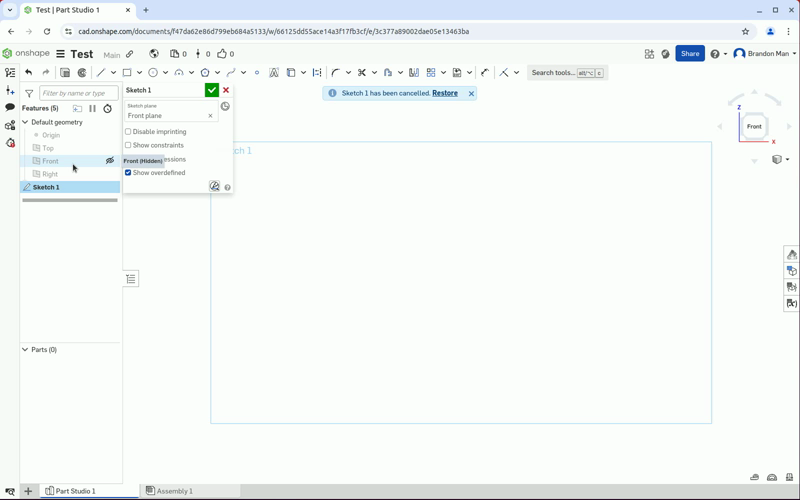
mouse_move(73, 352)
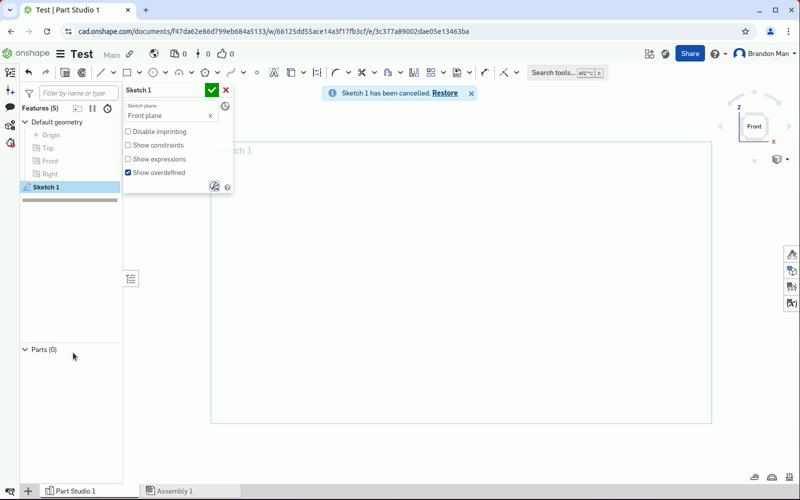
key(y)
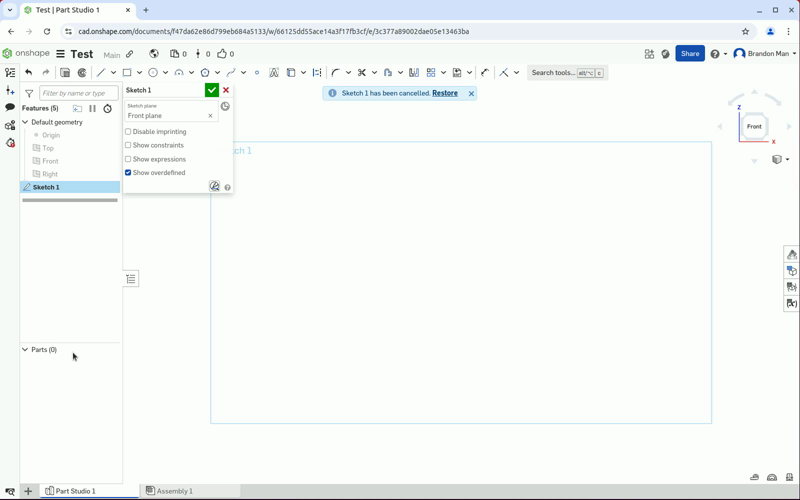
key(l)
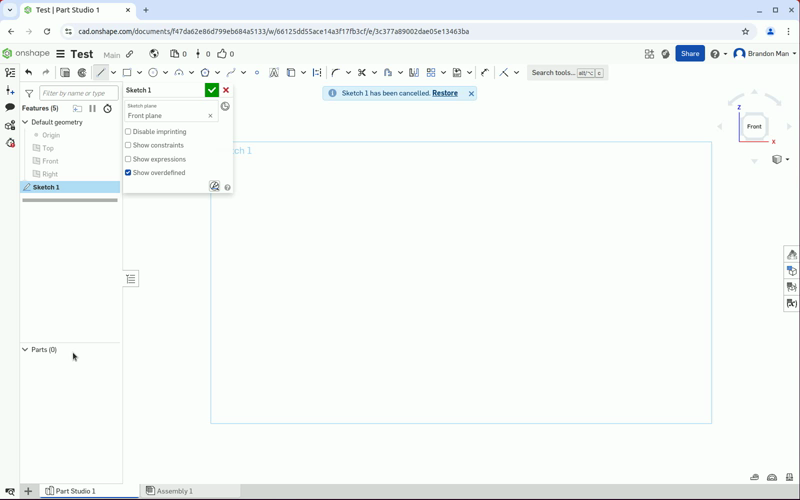
key_down(shift)
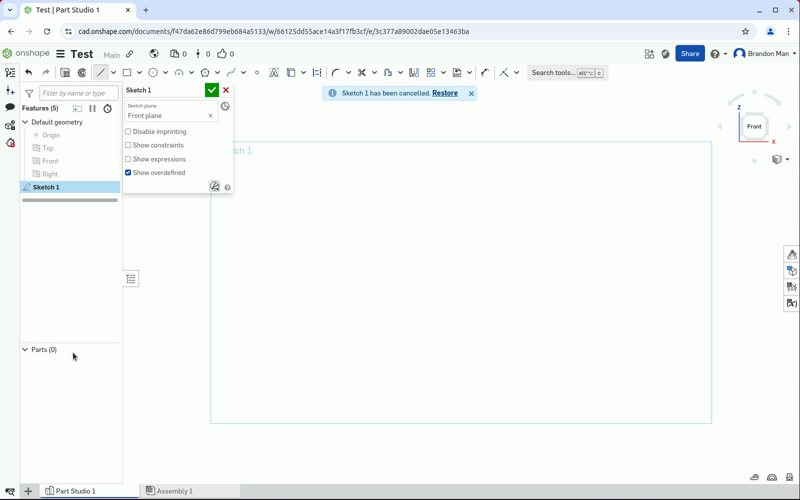
mouse_move(370, 395)
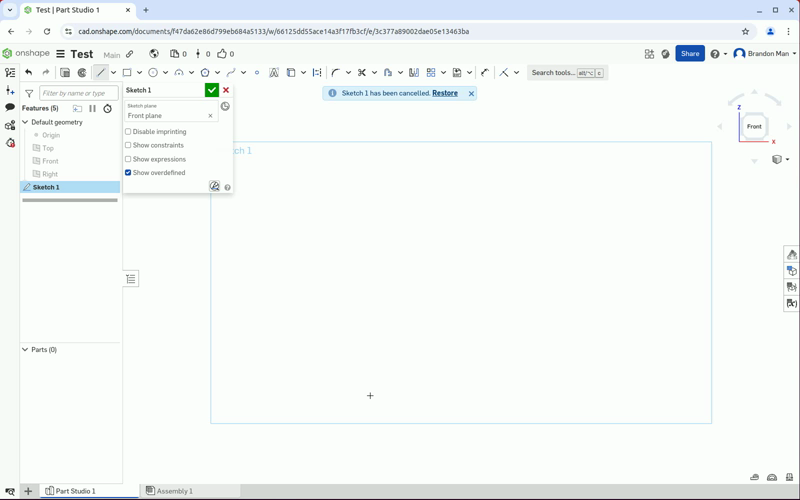
click(370, 395)
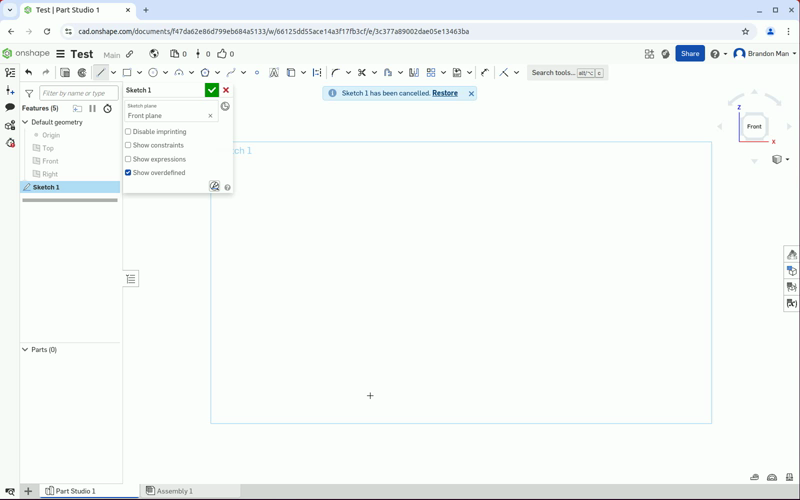
key_up(shift)
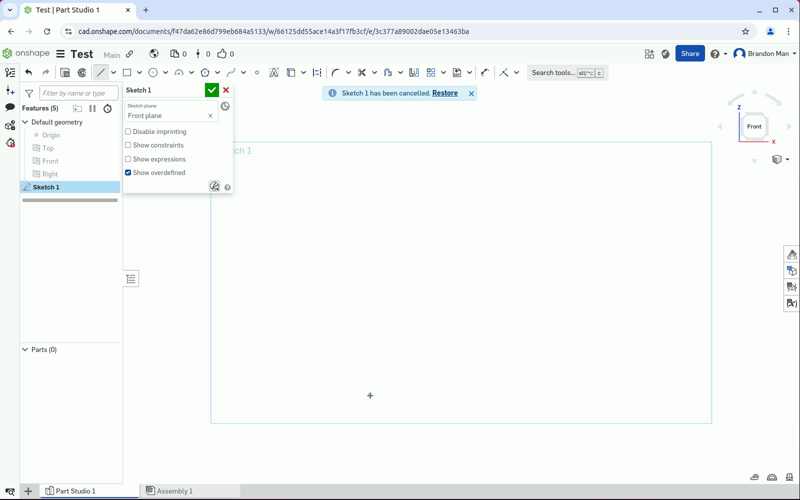
key_down(shift)
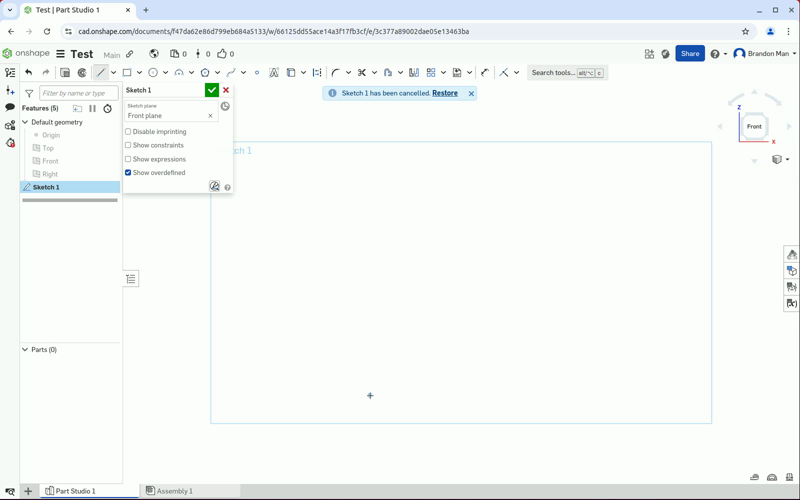
mouse_move(487, 395)
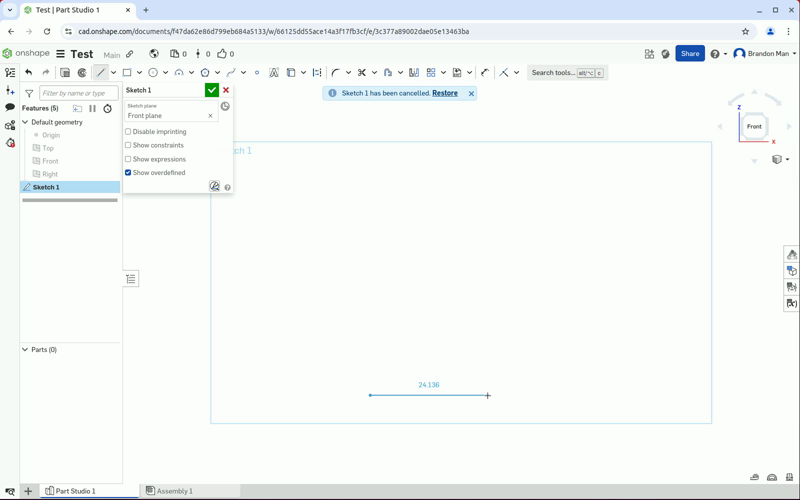
click(487, 395)
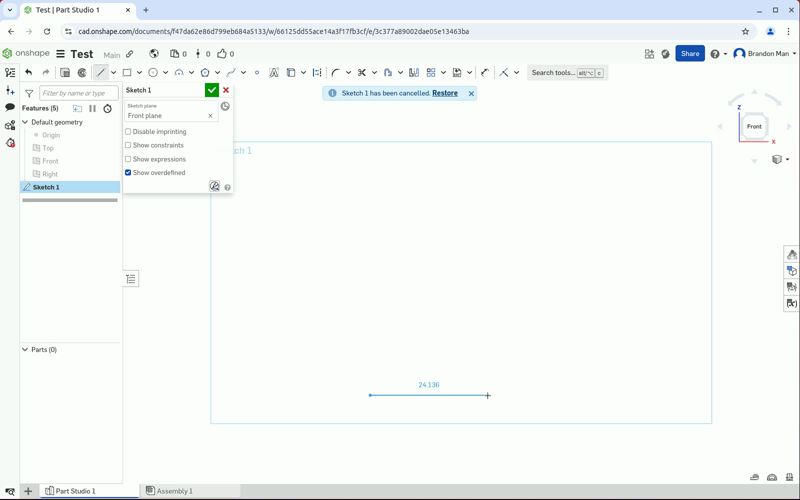
key_up(shift)
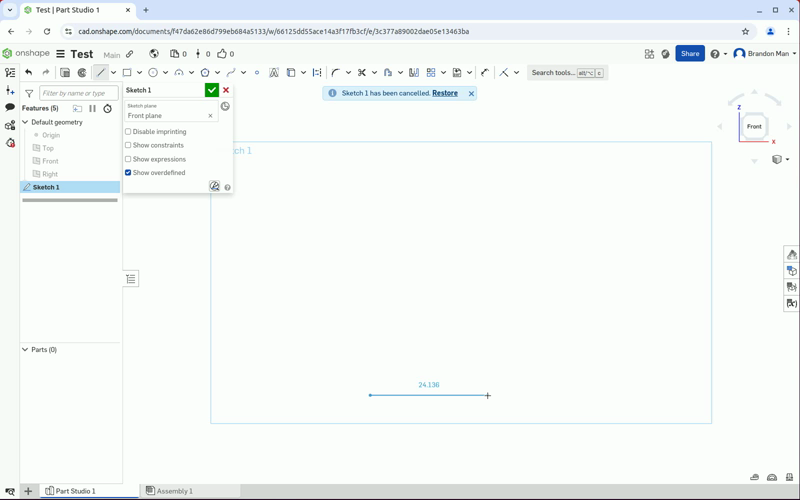
key_down(shift)
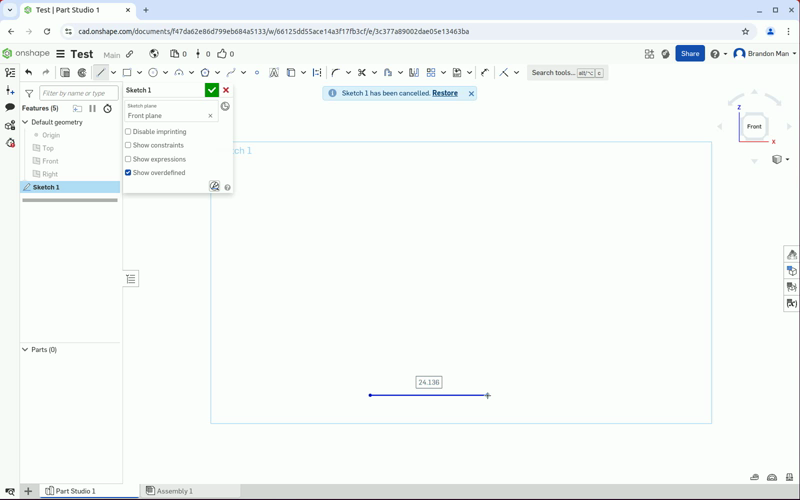
mouse_move(487, 200)
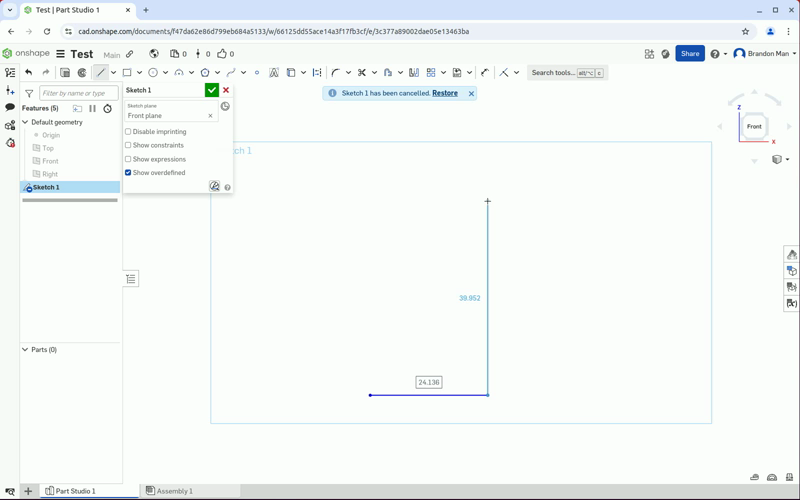
click(487, 200)
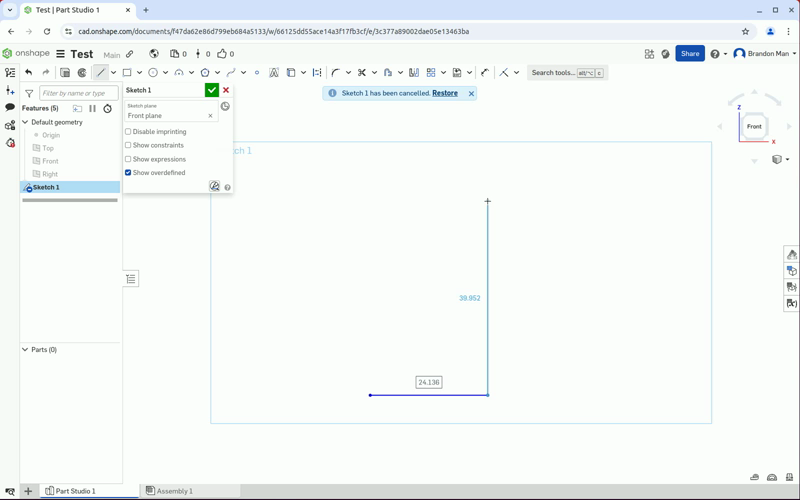
key_up(shift)
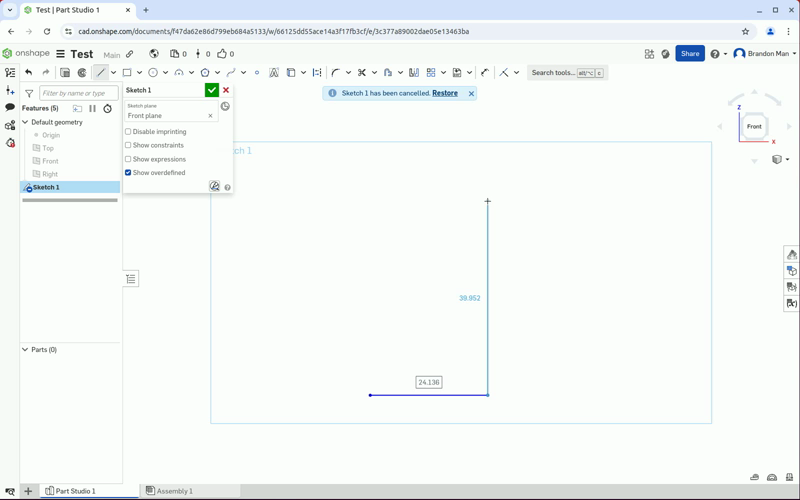
key_down(shift)
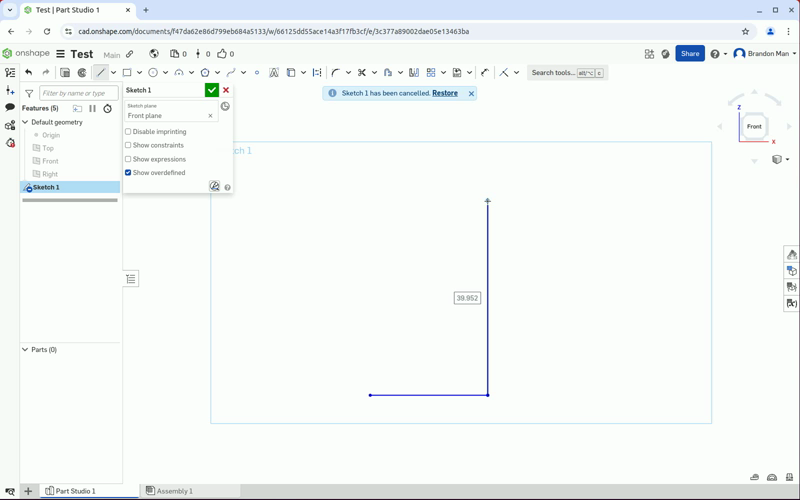
mouse_move(370, 200)
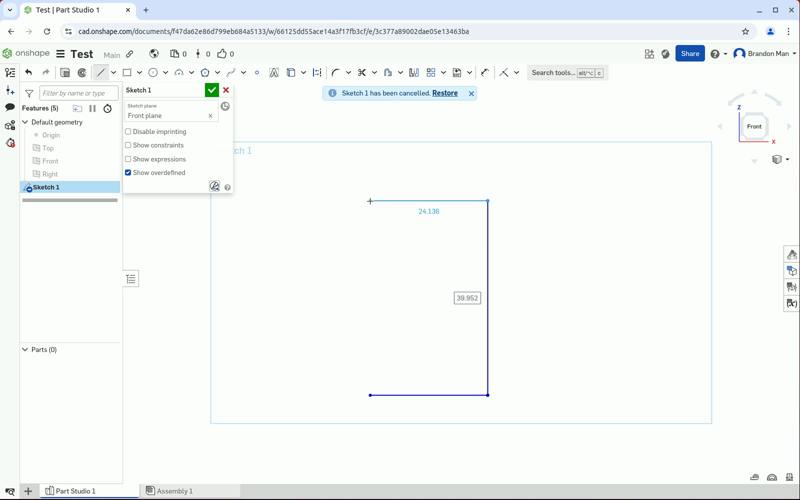
click(370, 200)
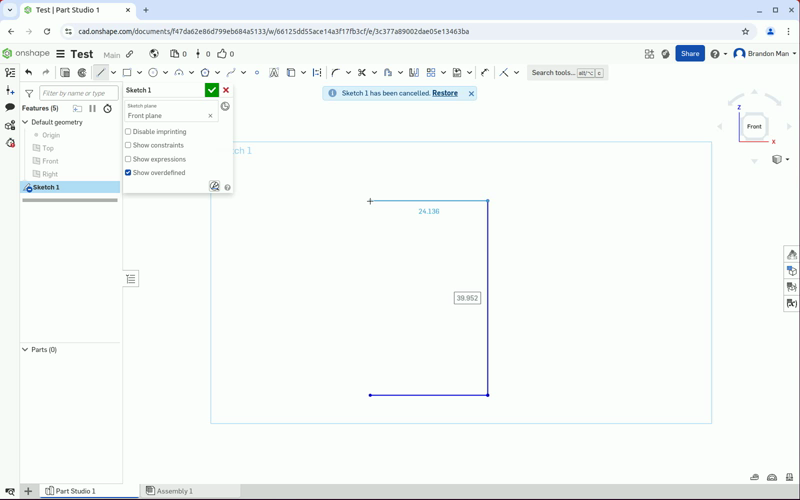
key_up(shift)
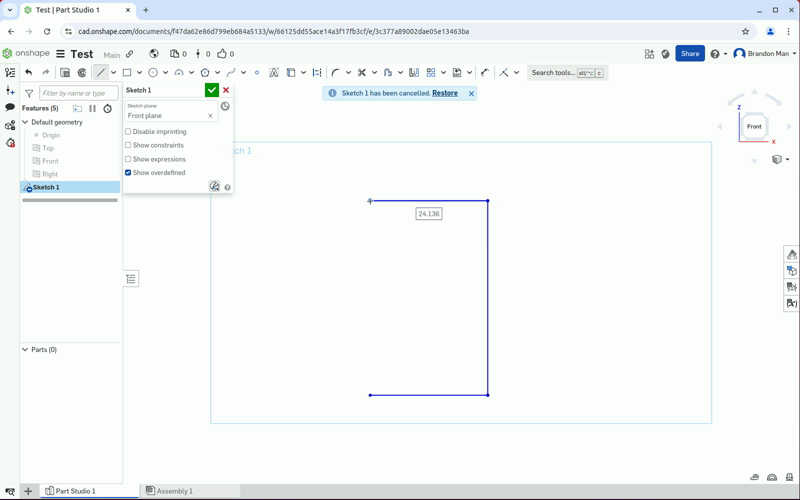
key_down(shift)
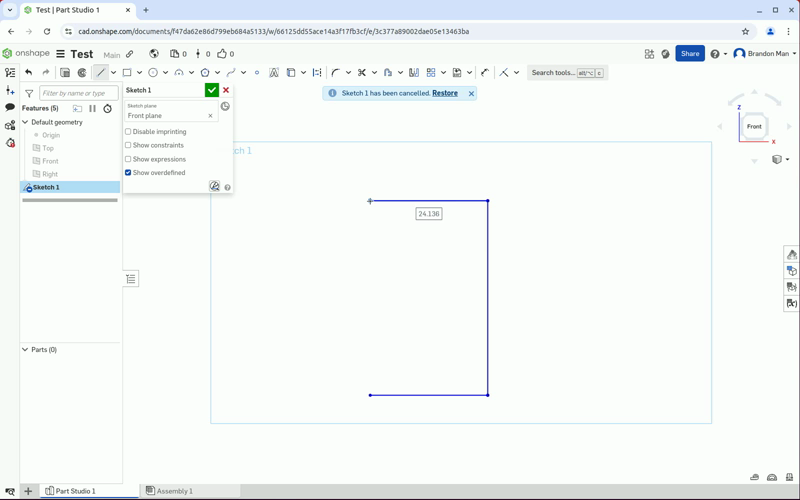
mouse_move(370, 395)
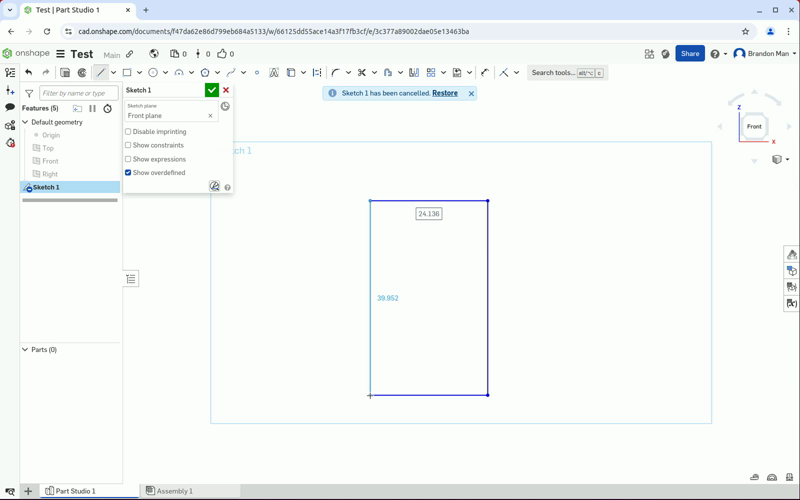
key_up(shift)
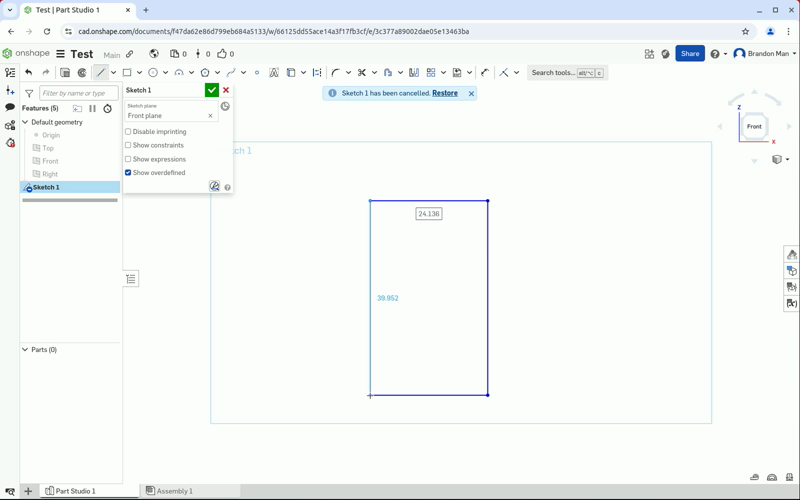
click(370, 395)
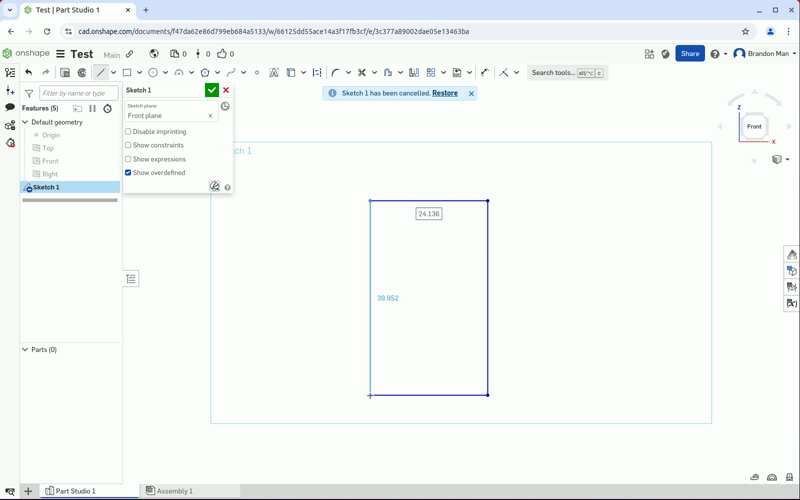
key(esc)
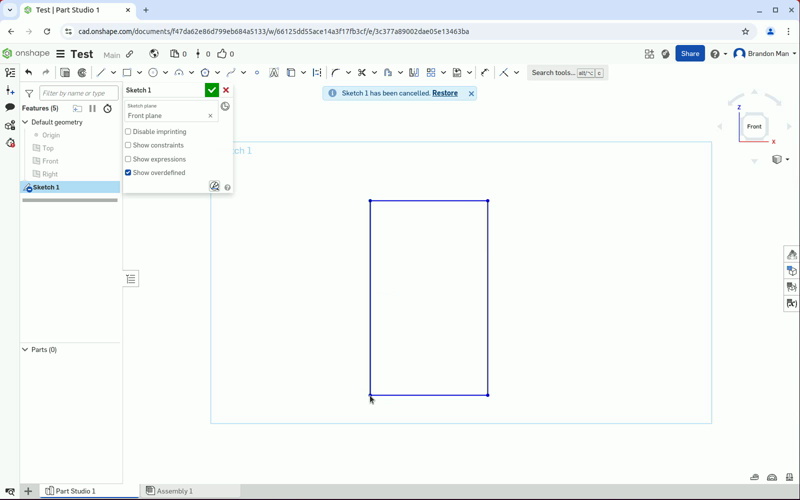
mouse_move(471, 345)
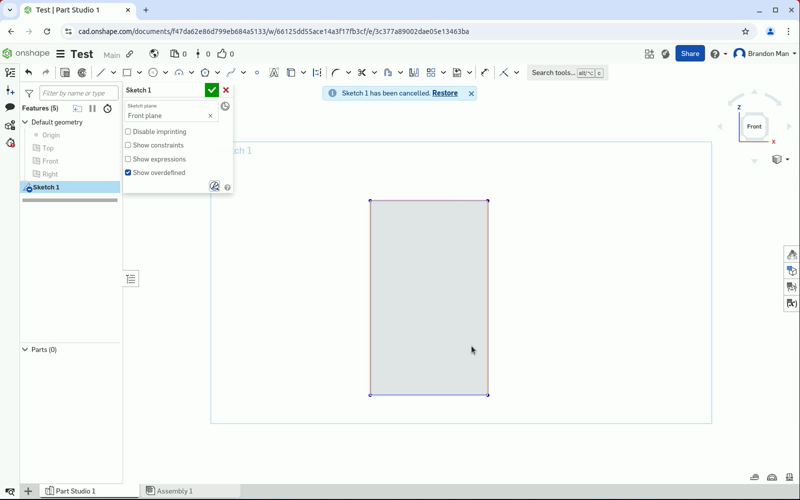
click(471, 345)
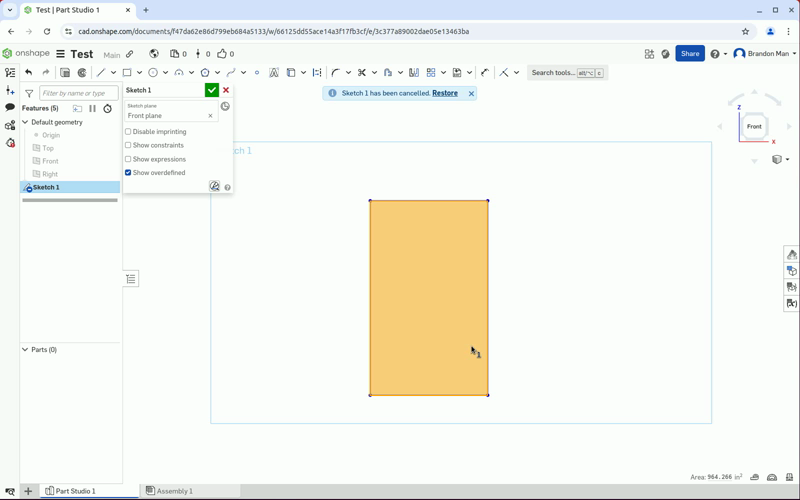
mouse_move(73, 352)
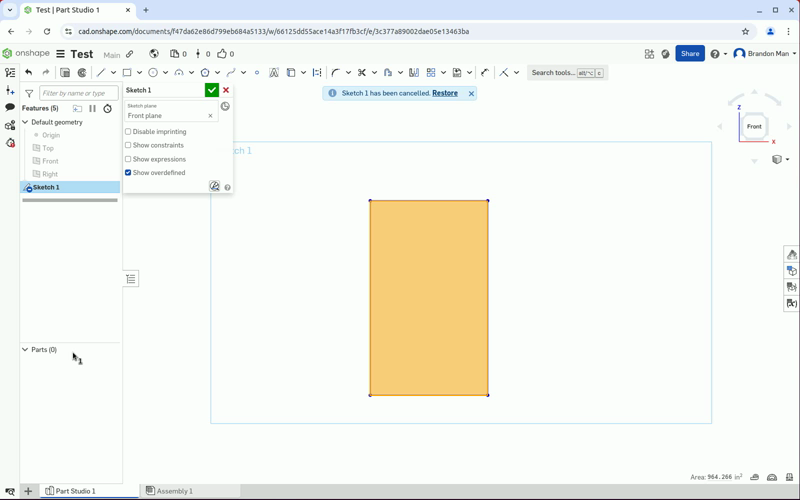
key(shift+y)
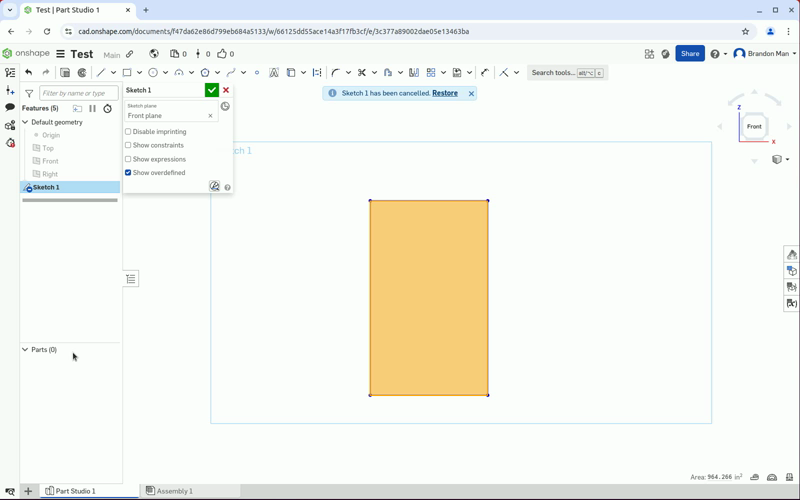
key(shift+e)
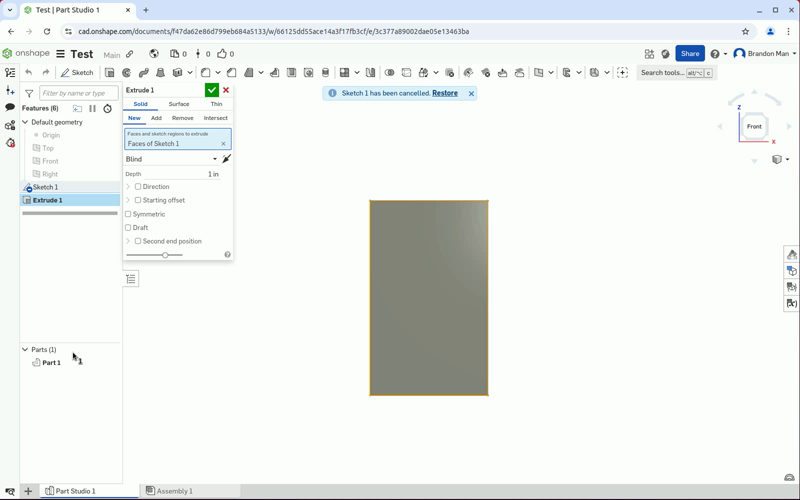
mouse_move(143, 106)
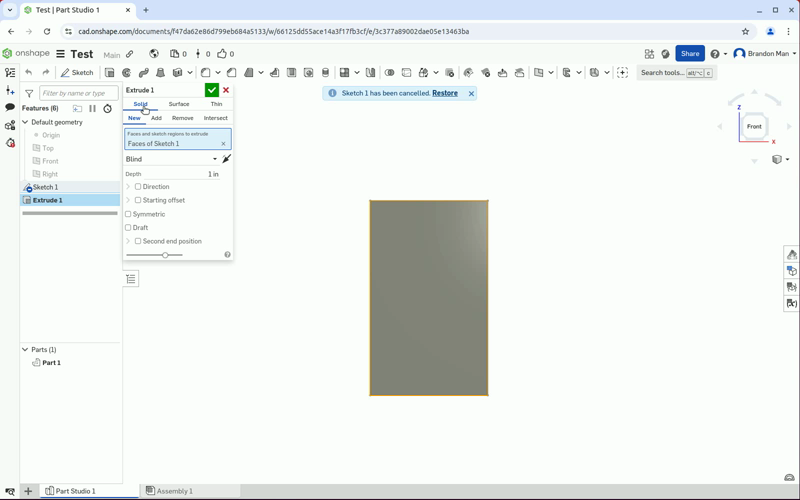
click(143, 106)
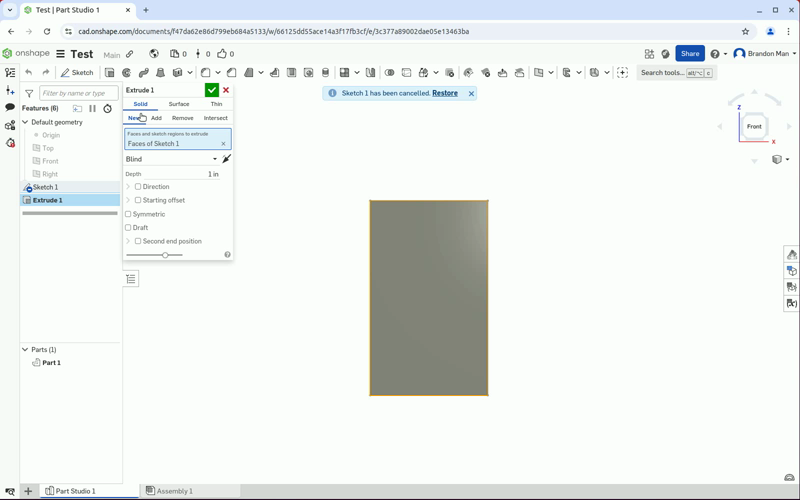
mouse_move(137, 120)
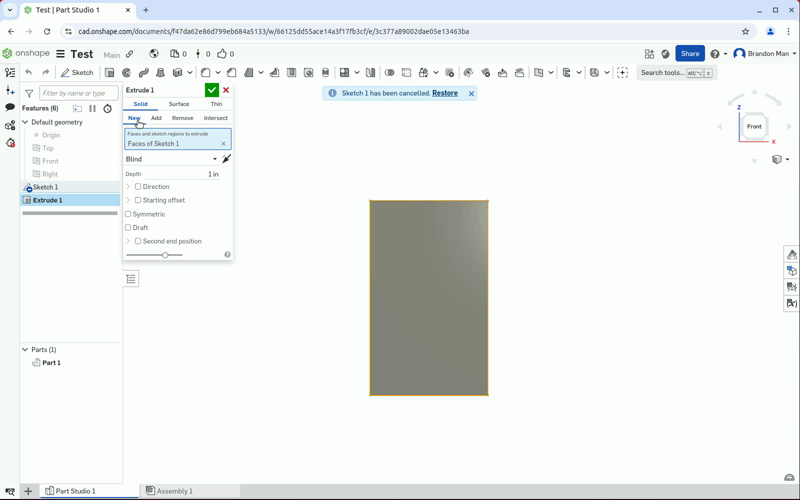
click(137, 120)
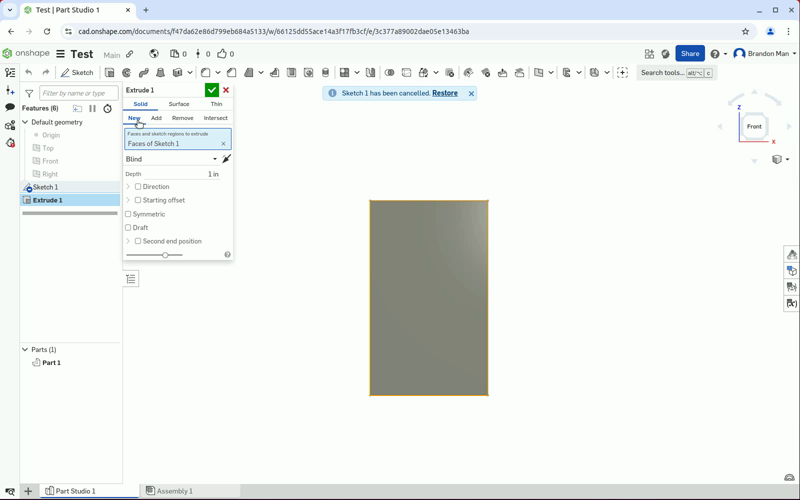
key(tab, 4)
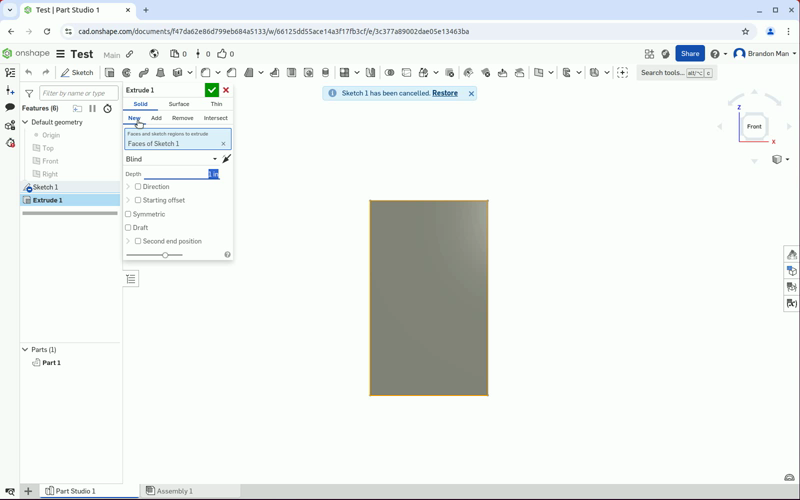
text(6.018)
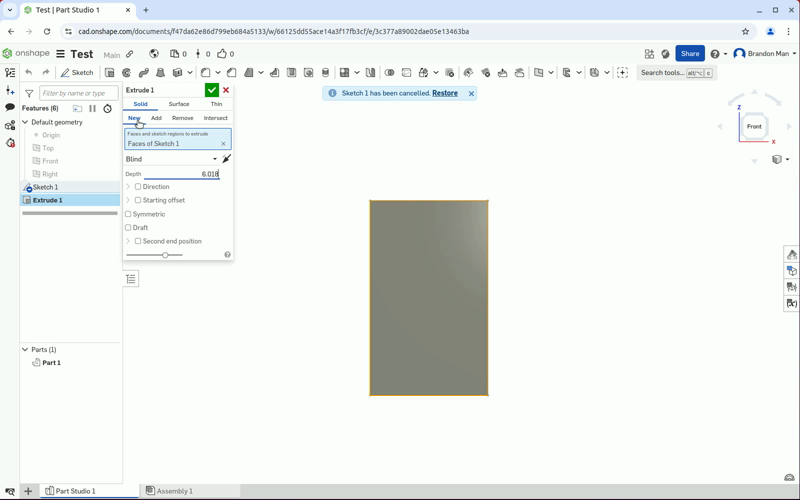
key(enter)
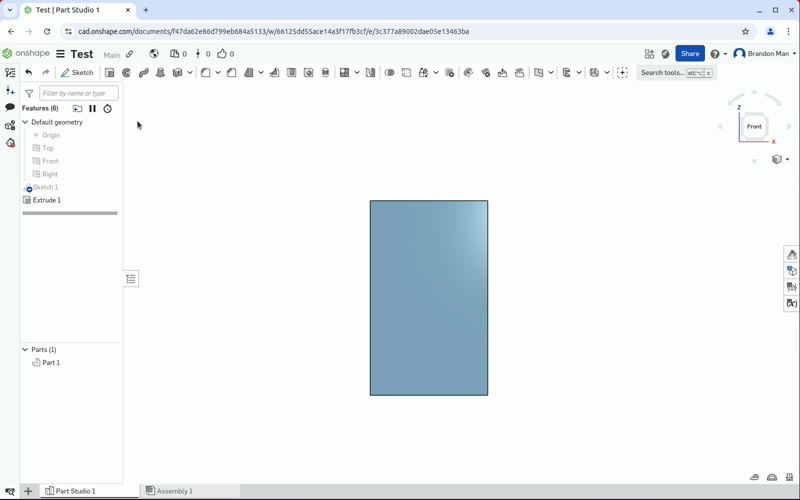
key(shift+h)
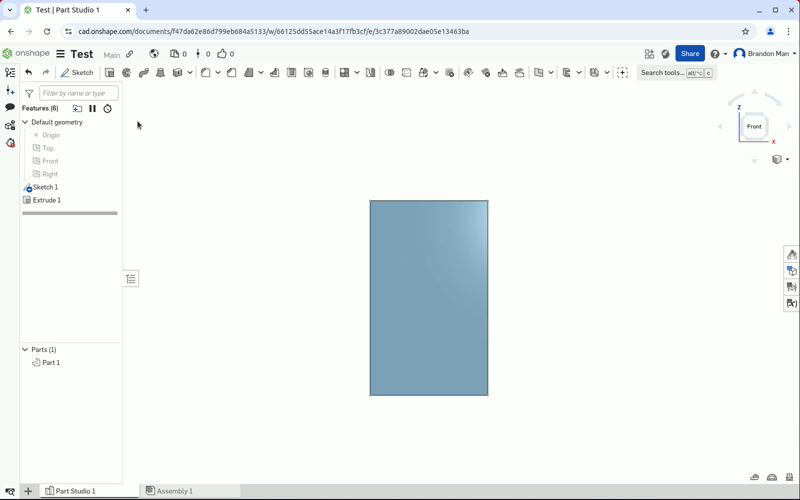
key(shift+h)
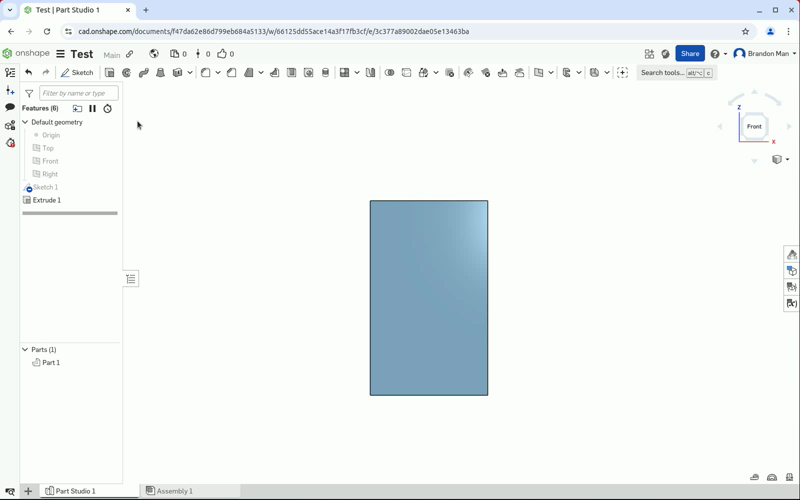
mouse_move(73, 189)
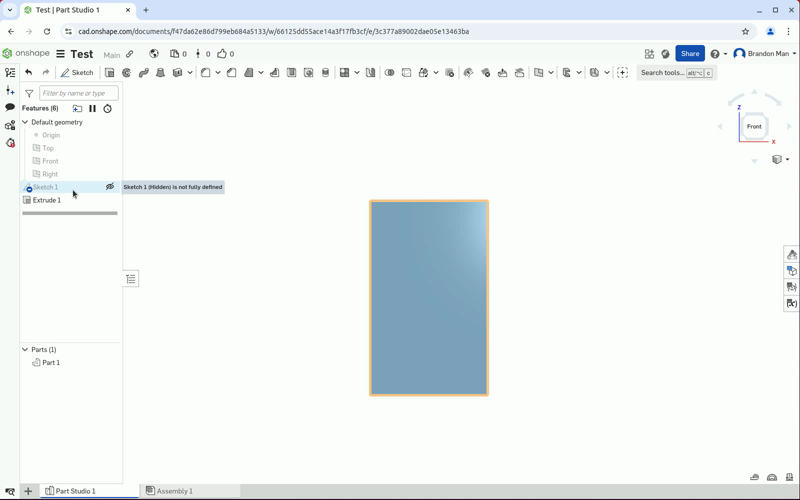
click(73, 189)
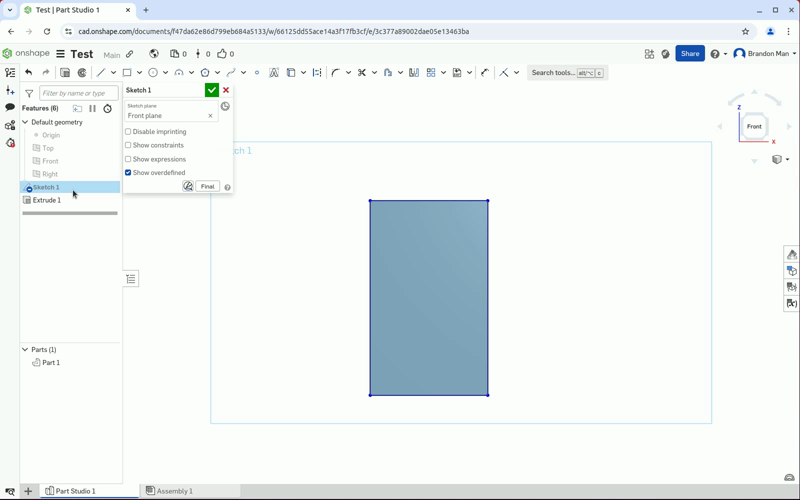
mouse_move(229, 92)
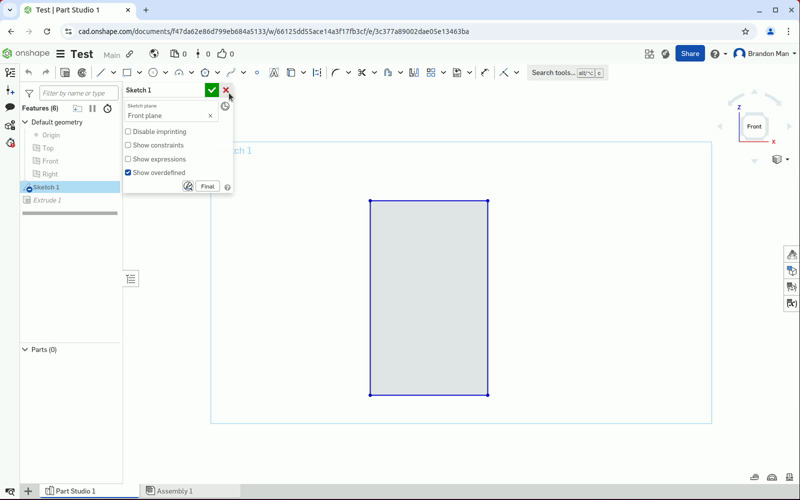
click(229, 92)
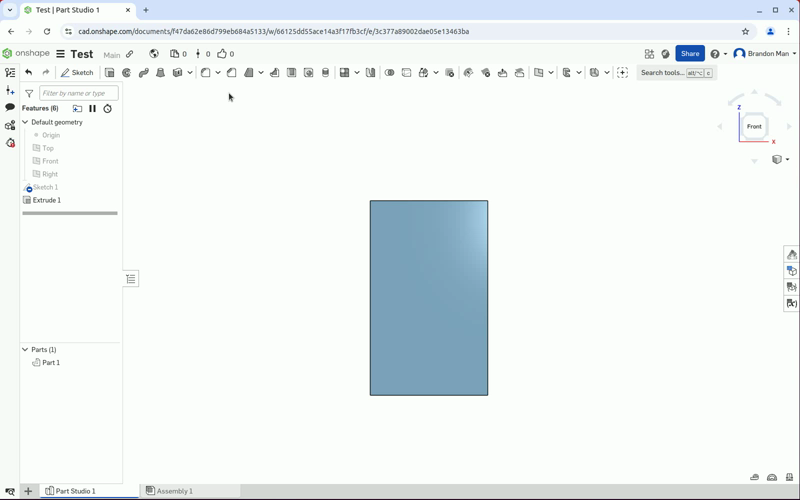
mouse_move(541, 75)
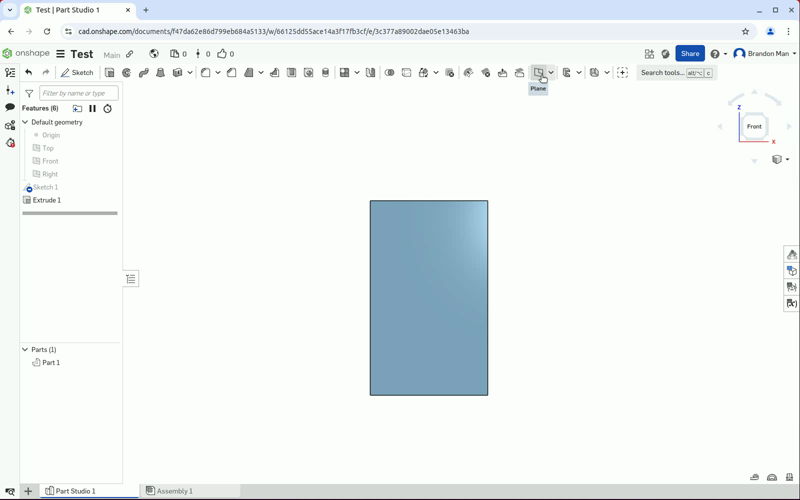
click(541, 75)
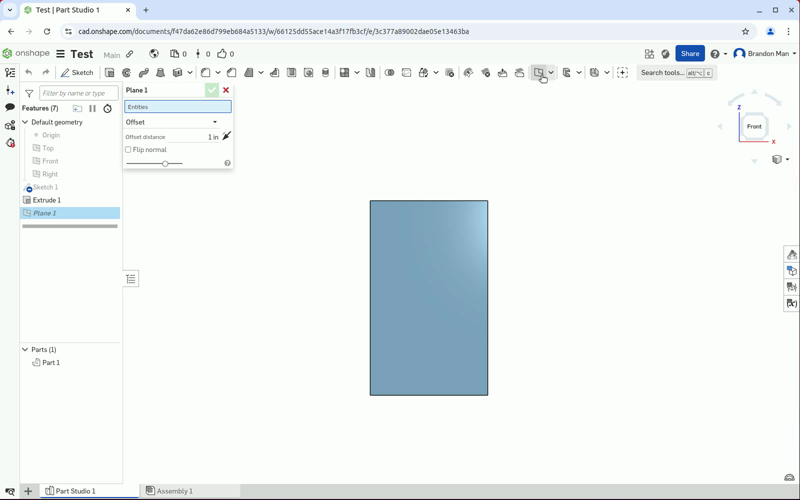
mouse_move(73, 163)
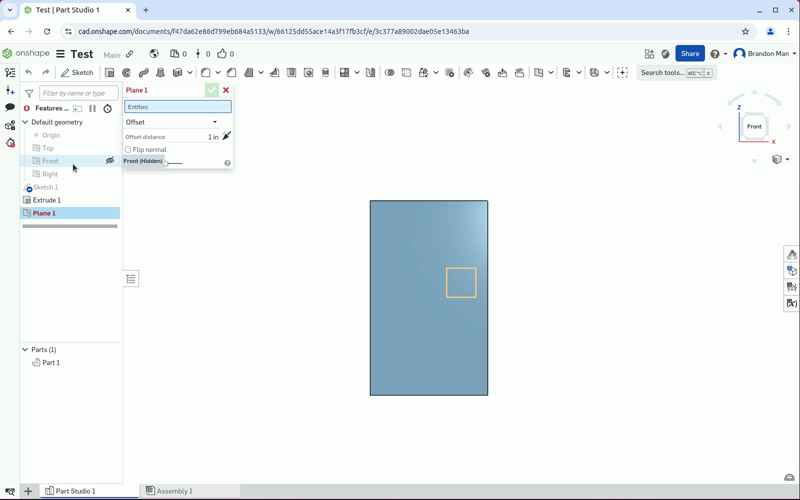
click(73, 163)
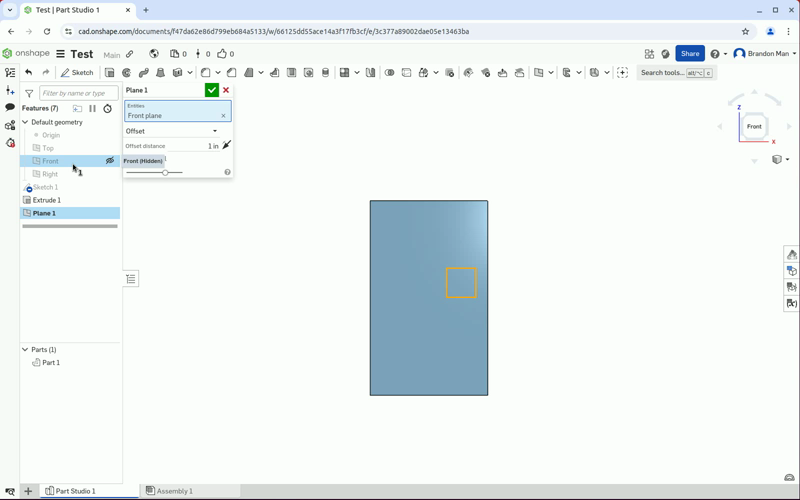
key(tab, 2)
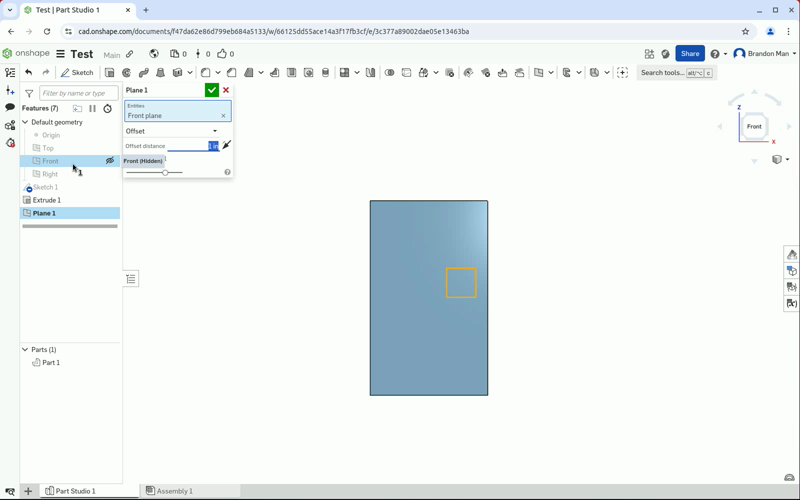
text(6.008)
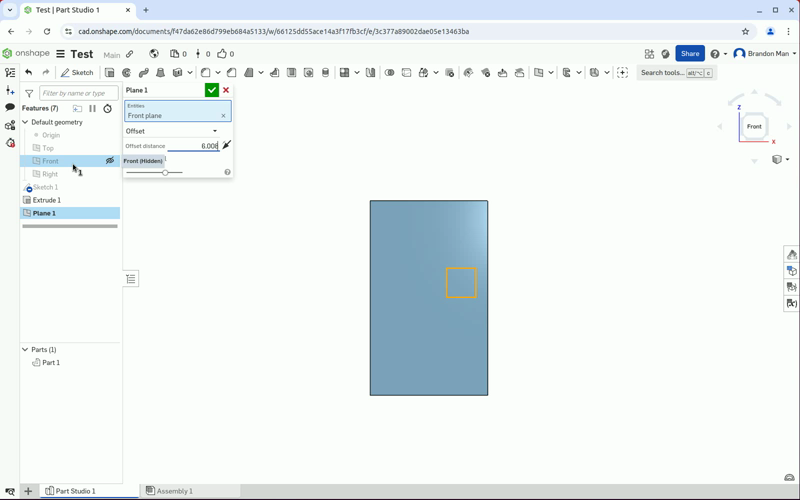
key(enter, 2)
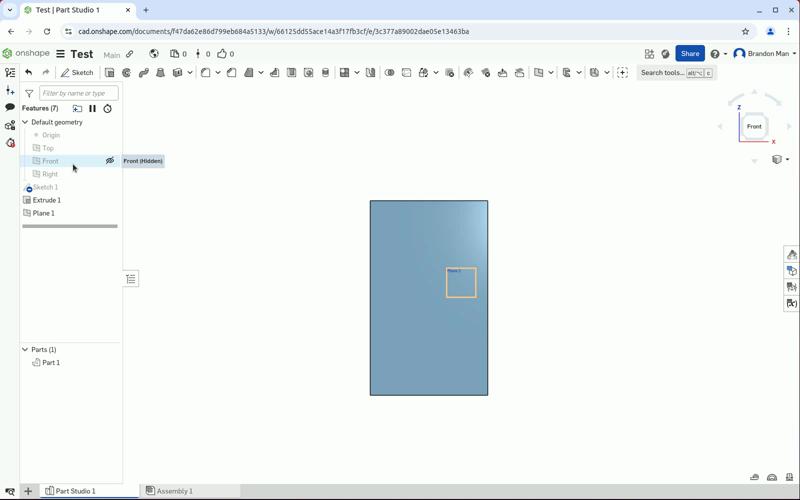
key(shift+s)
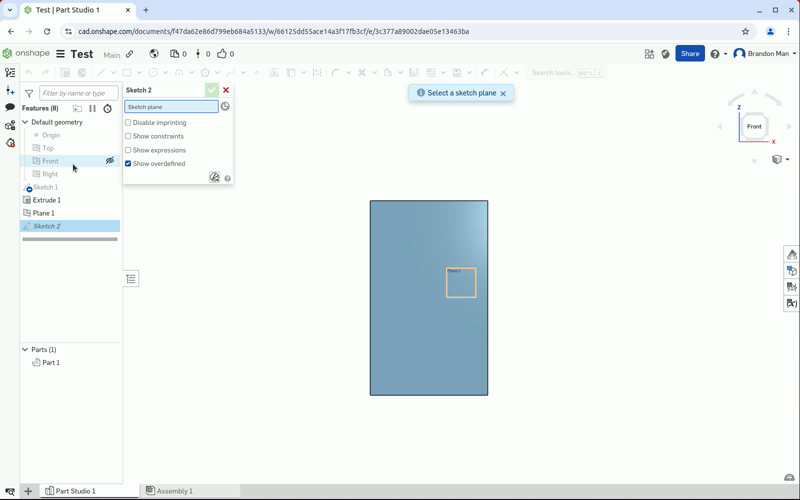
mouse_move(73, 215)
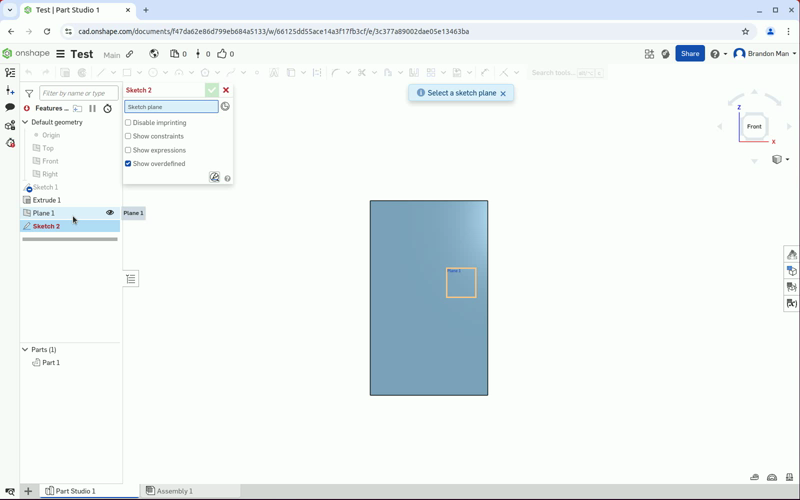
click(73, 215)
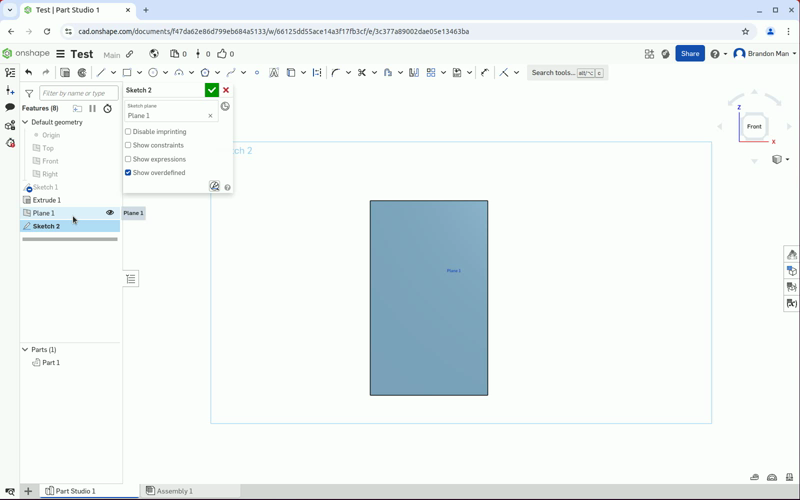
mouse_move(73, 352)
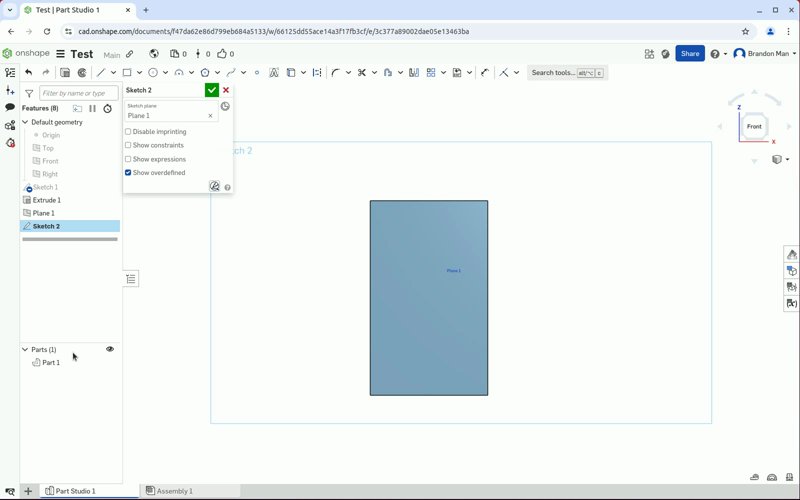
key(y)
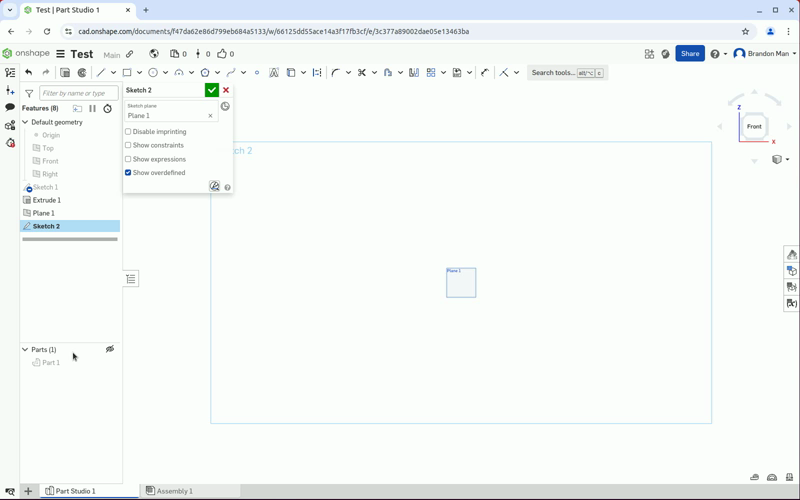
key(c)
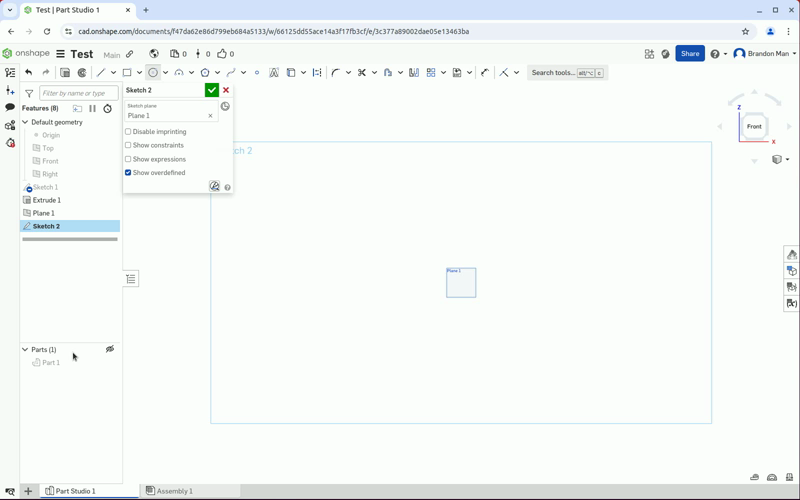
key_down(shift)
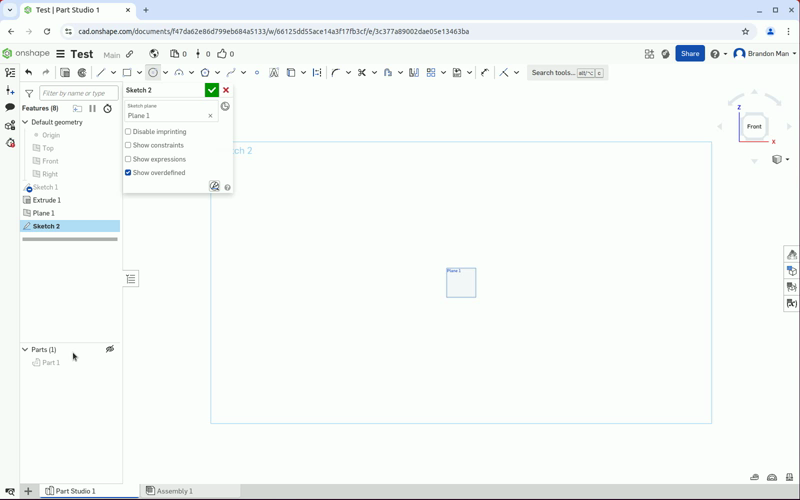
mouse_move(426, 343)
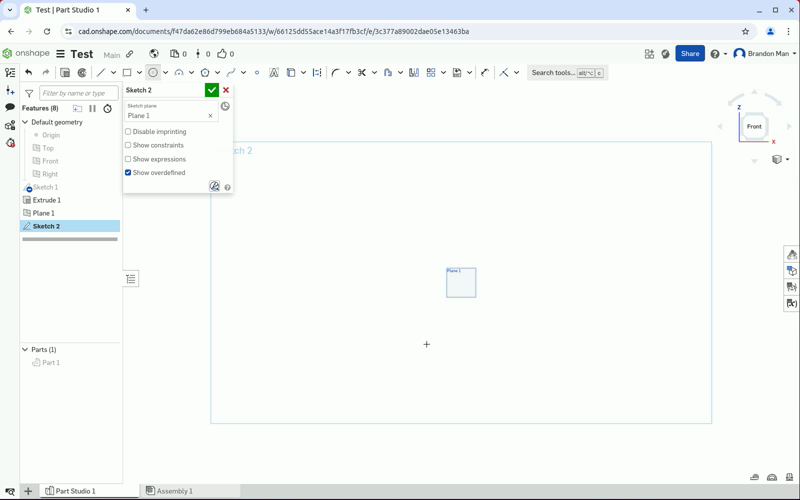
click(426, 343)
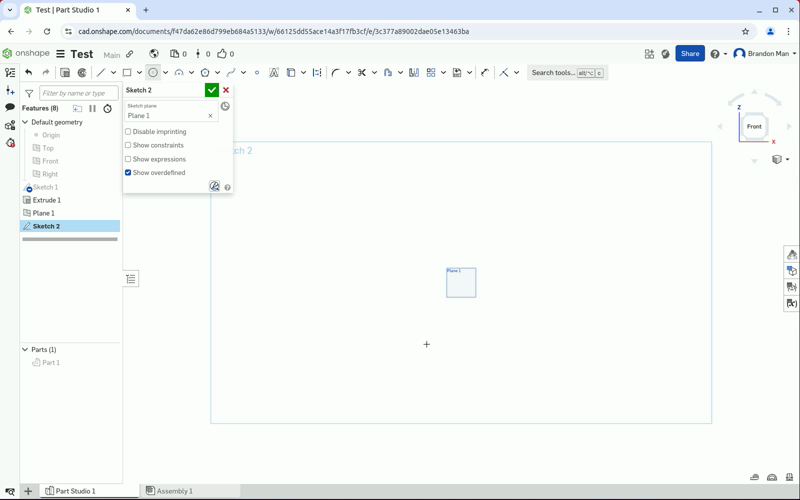
key_up(shift)
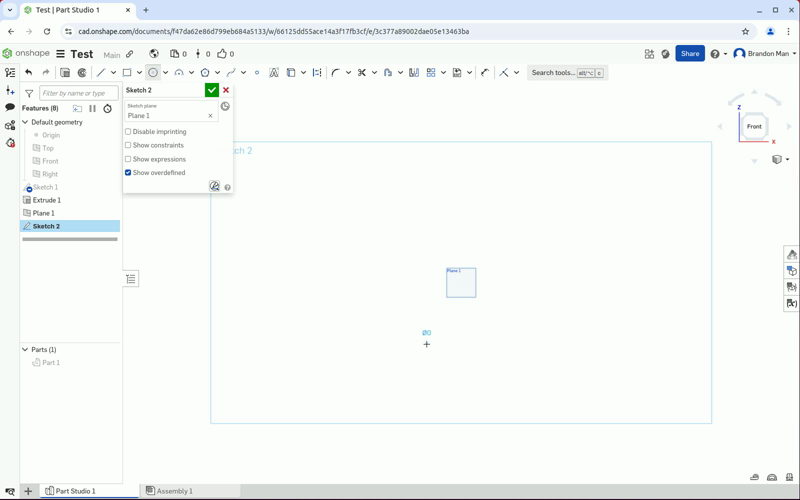
mouse_move(446, 343)
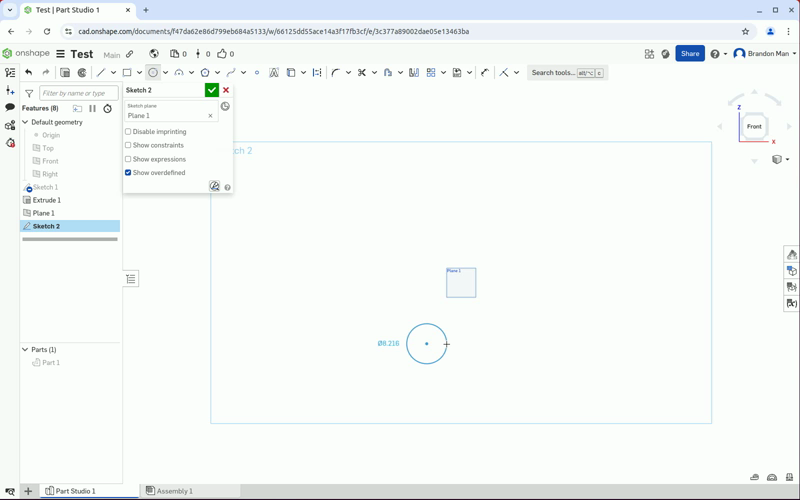
click(446, 343)
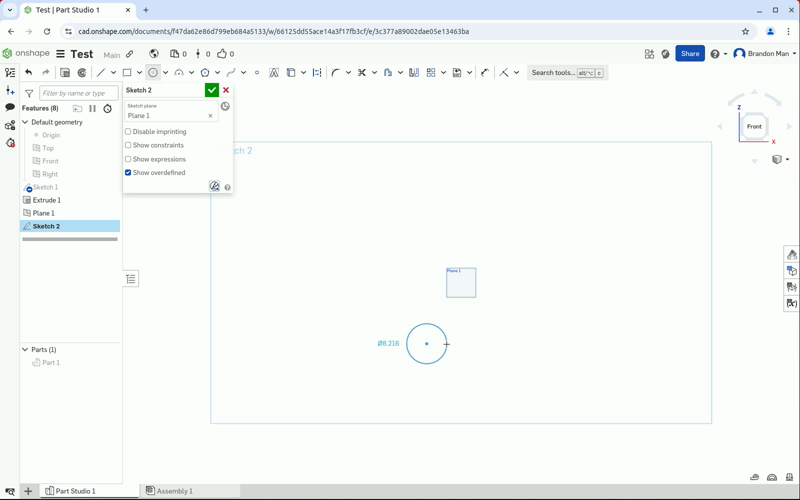
key(esc)
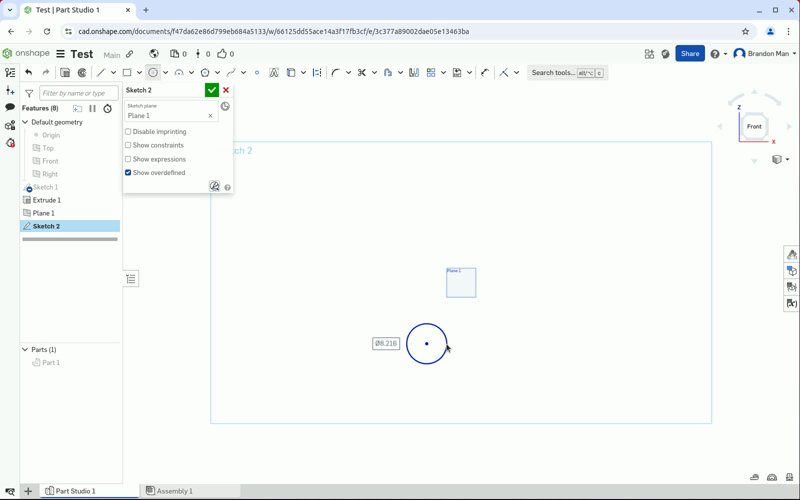
mouse_move(444, 341)
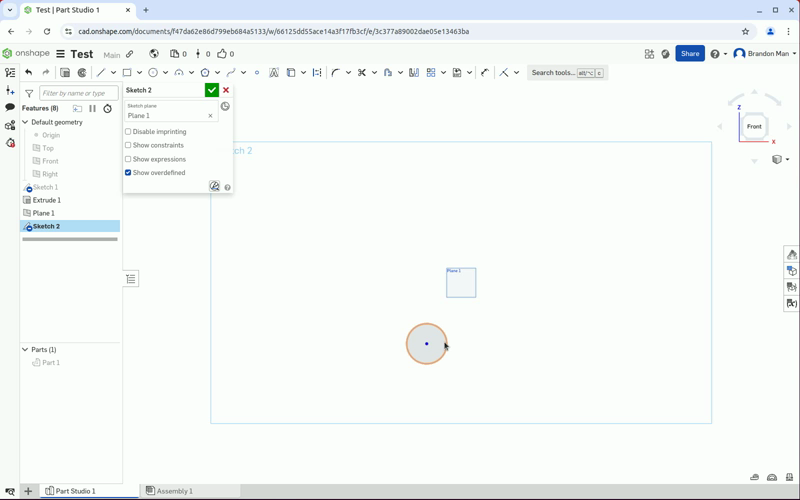
scroll(6)
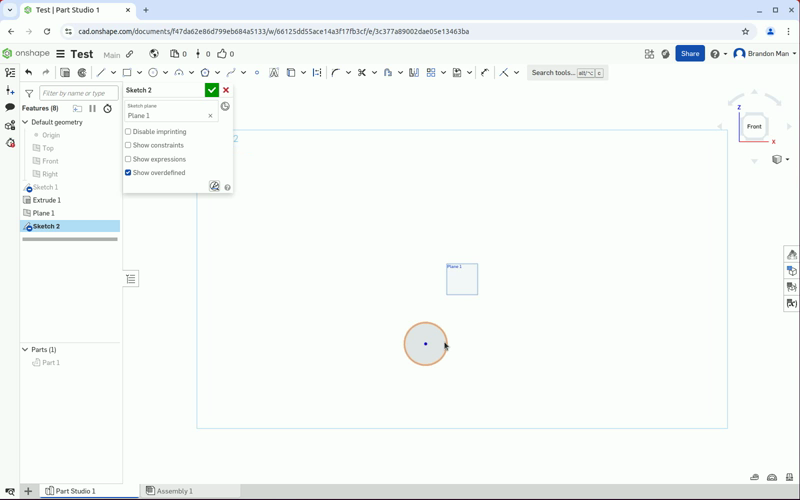
scroll(6)
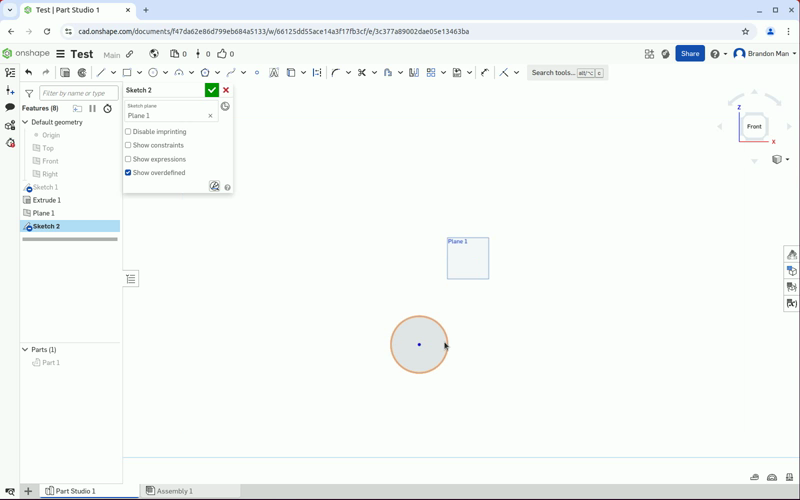
scroll(6)
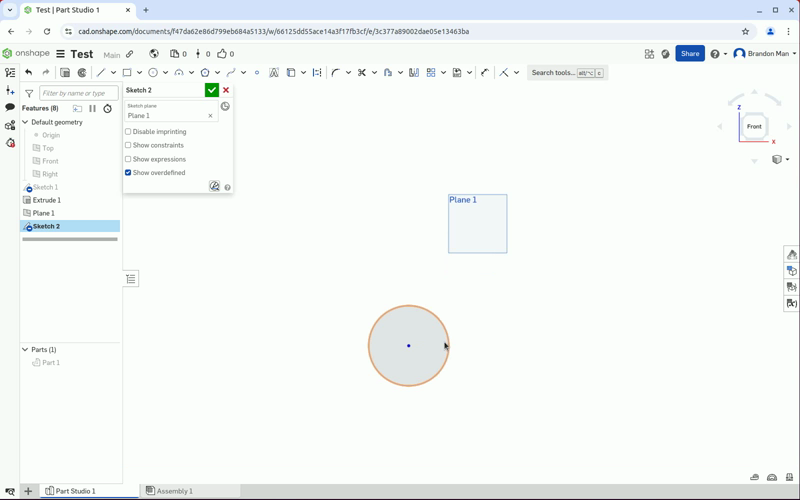
scroll(6)
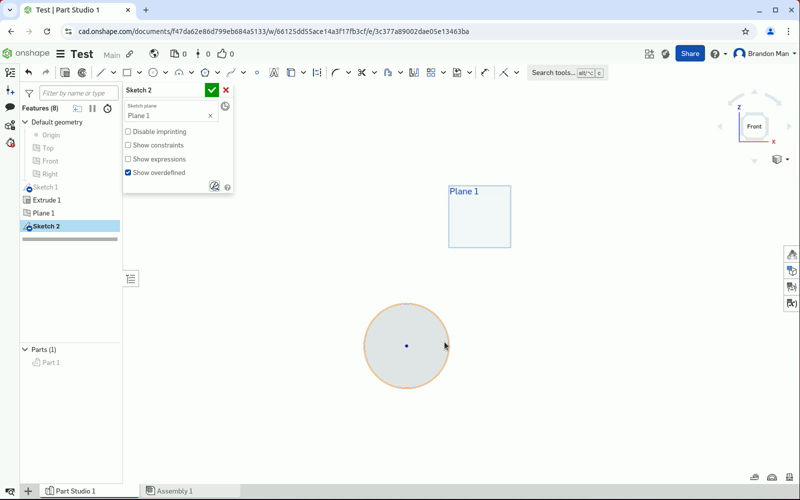
scroll(6)
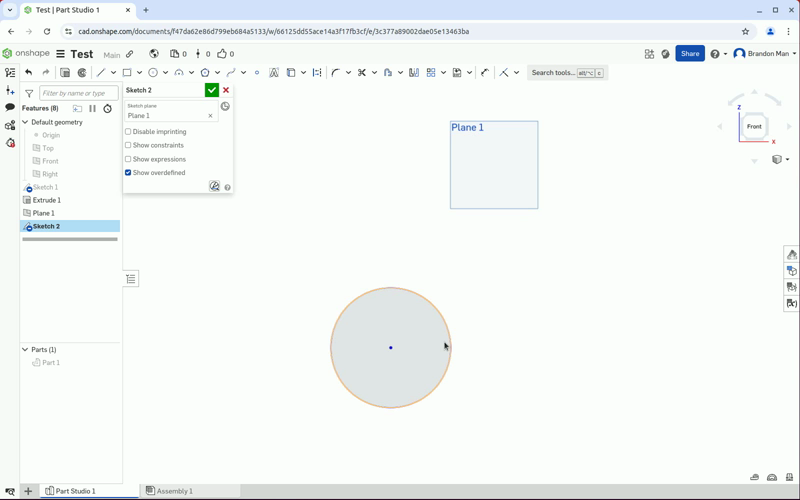
scroll(6)
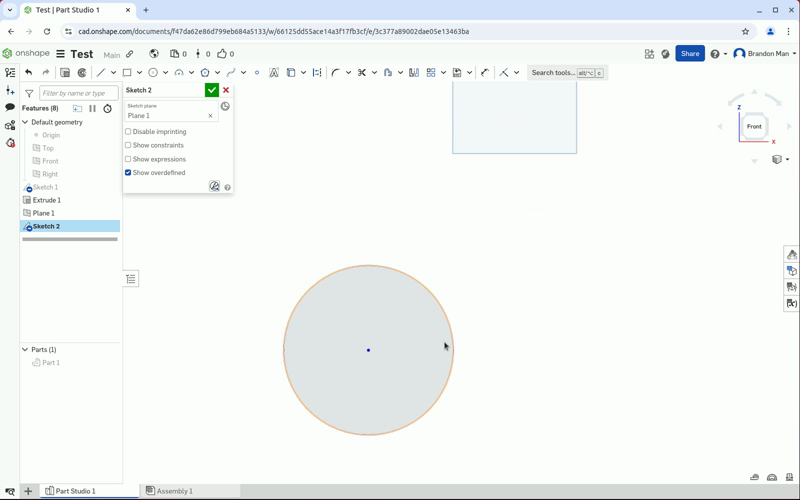
scroll(6)
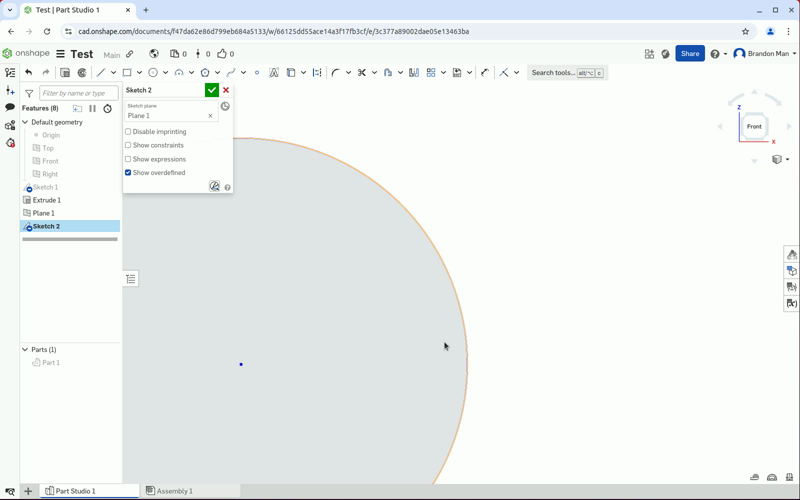
click(444, 341)
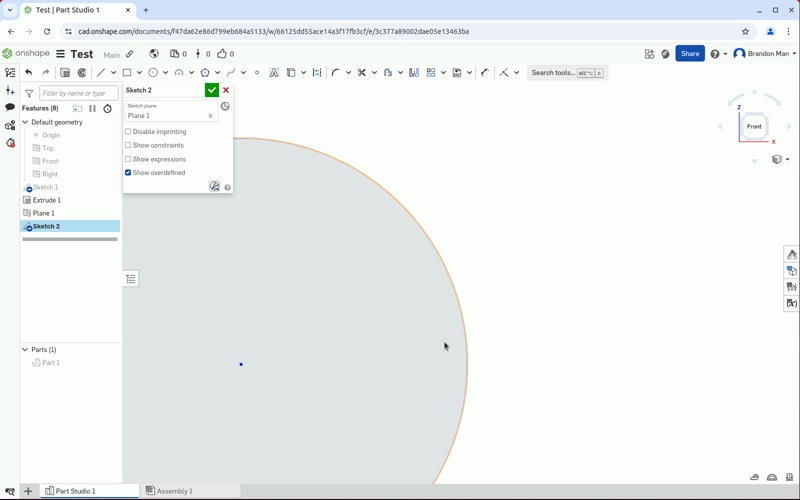
scroll(-6)
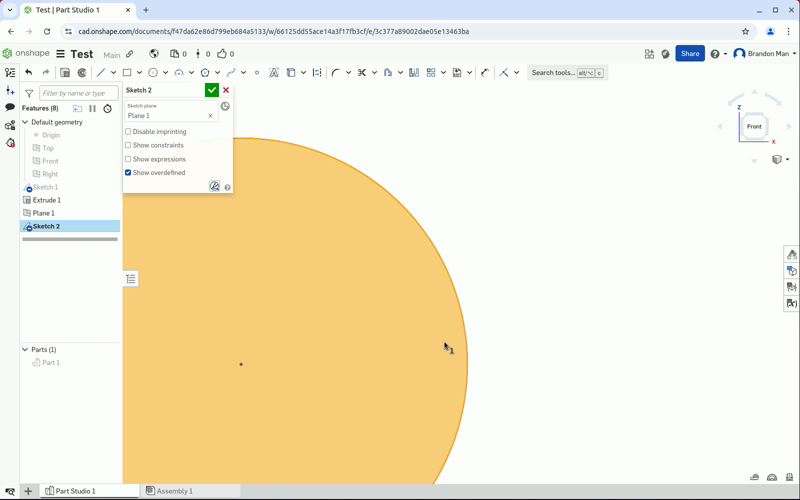
scroll(-6)
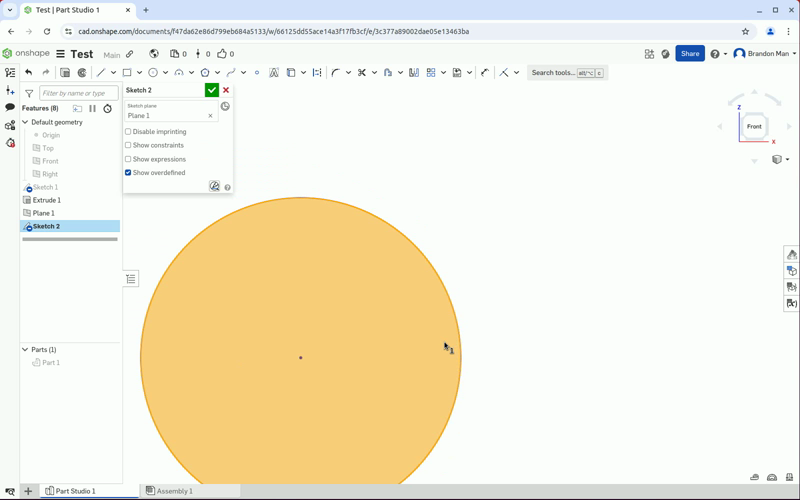
scroll(-6)
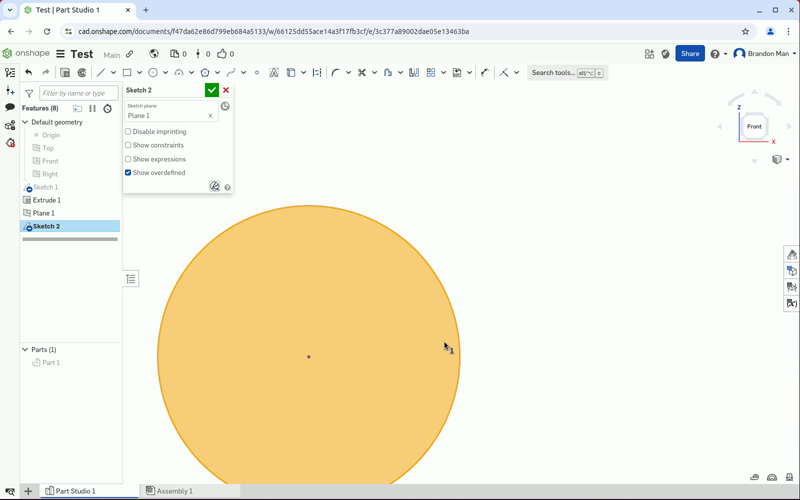
scroll(-6)
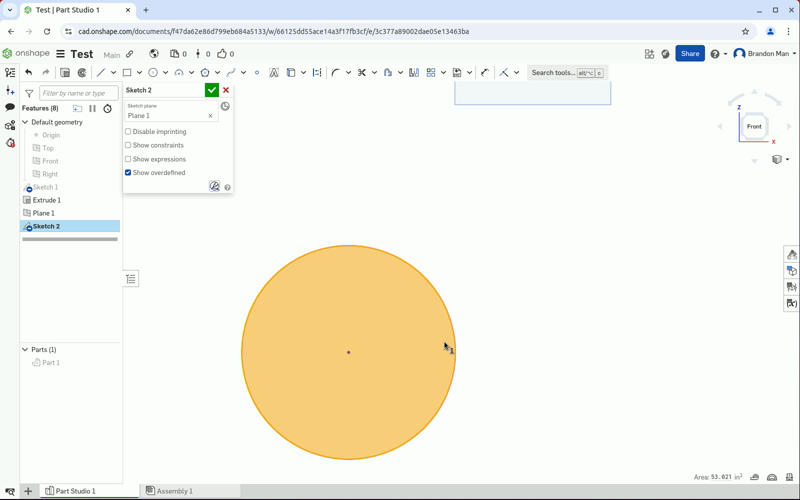
scroll(-6)
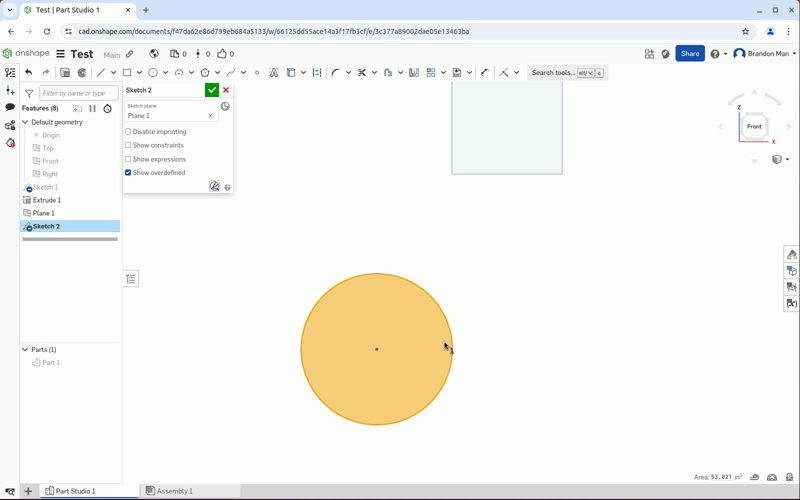
scroll(-6)
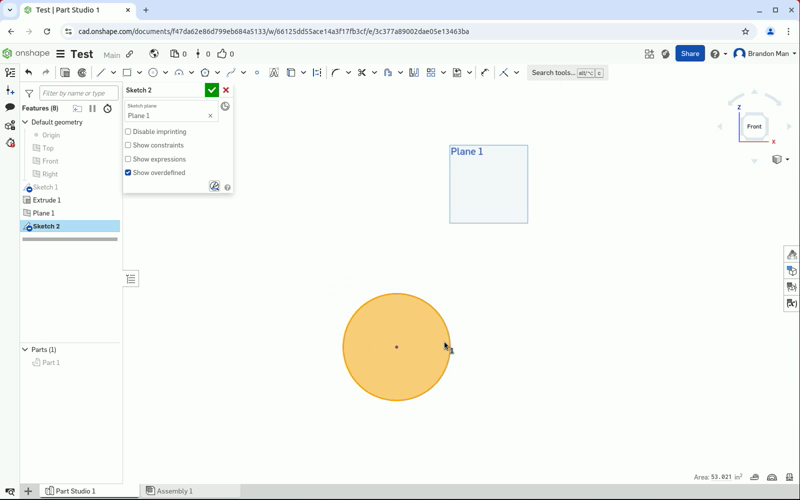
scroll(-6)
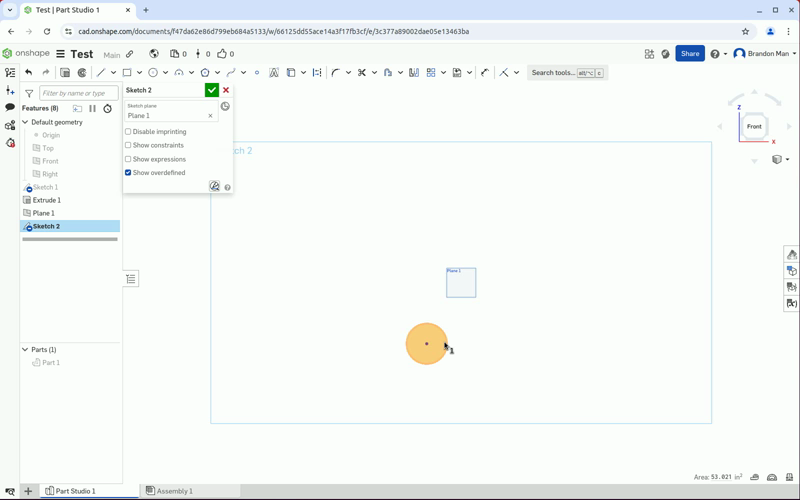
mouse_move(73, 352)
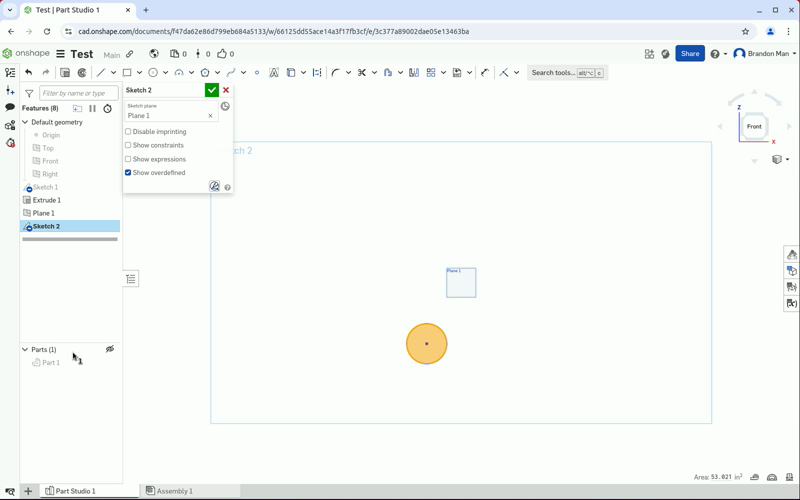
key(shift+y)
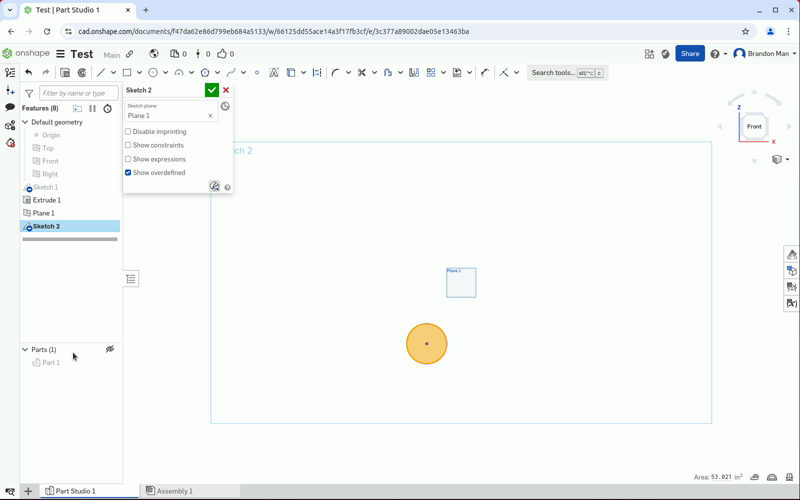
key(shift+e)
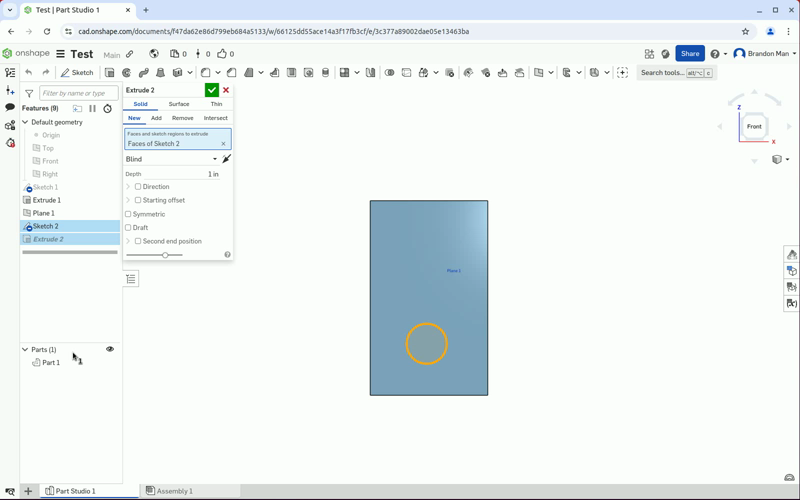
mouse_move(143, 106)
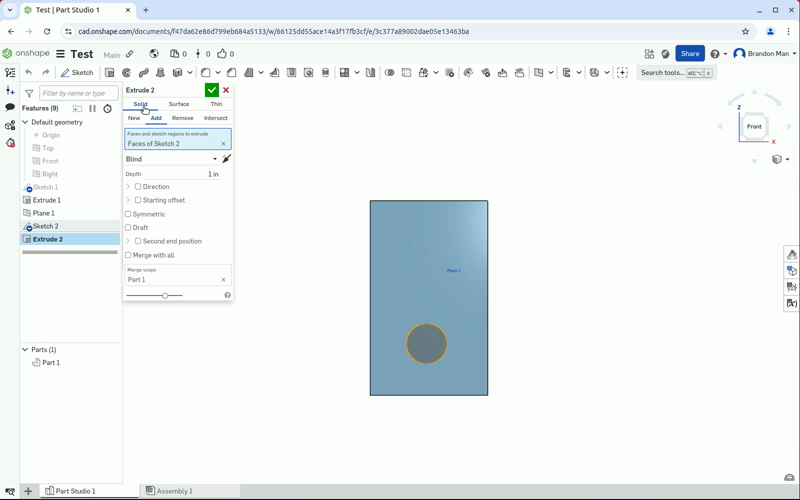
click(143, 106)
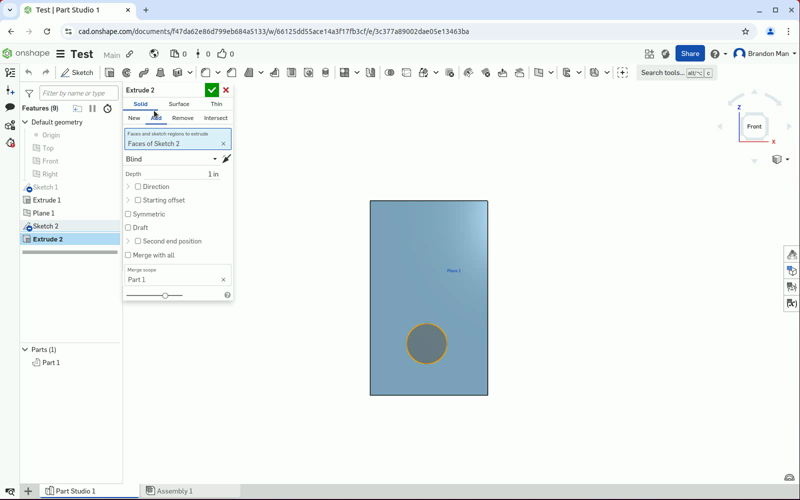
mouse_move(186, 120)
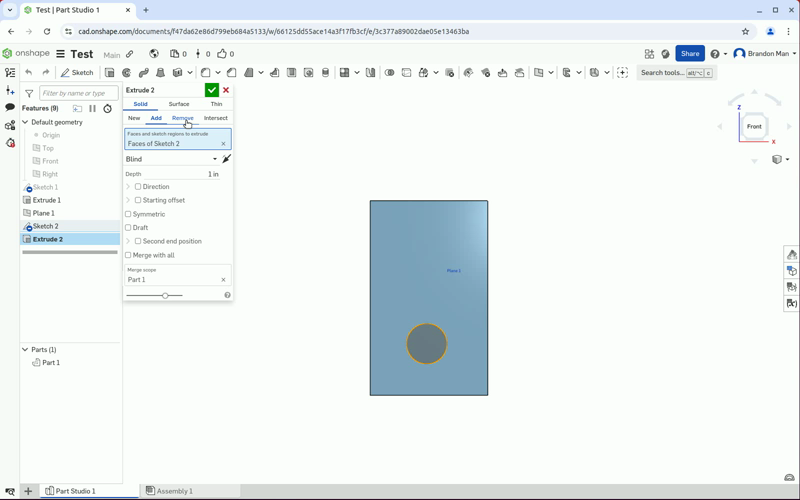
click(186, 120)
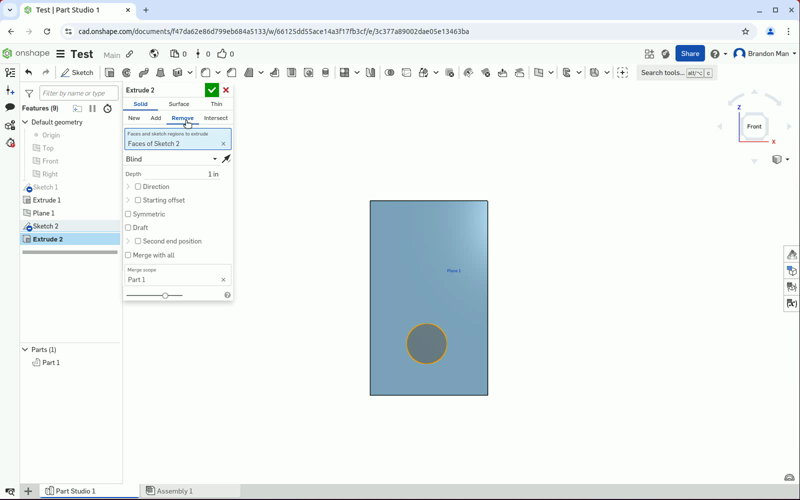
key(tab, 4)
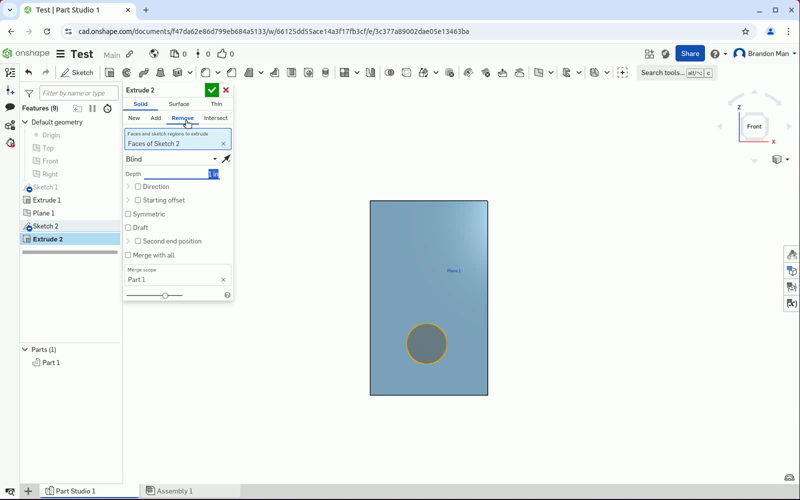
text(7.943)
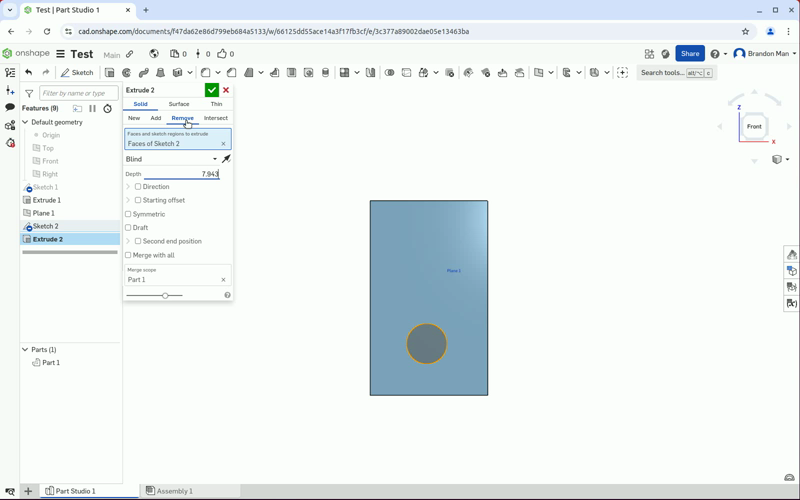
key(tab, 6)
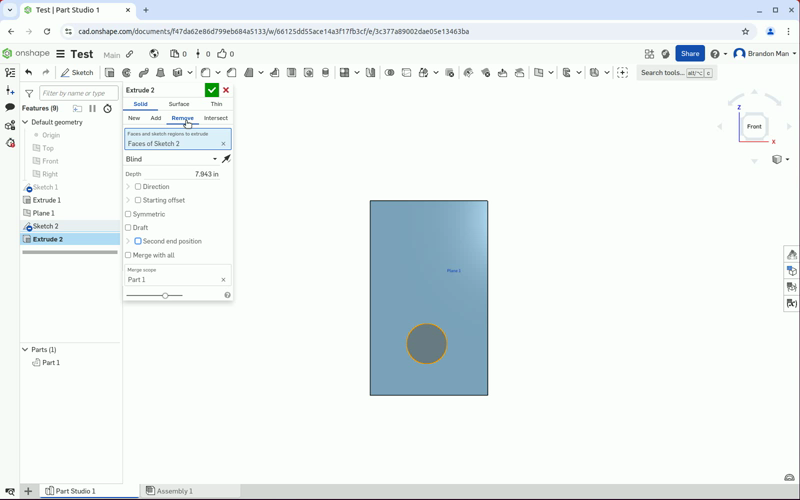
key(space)
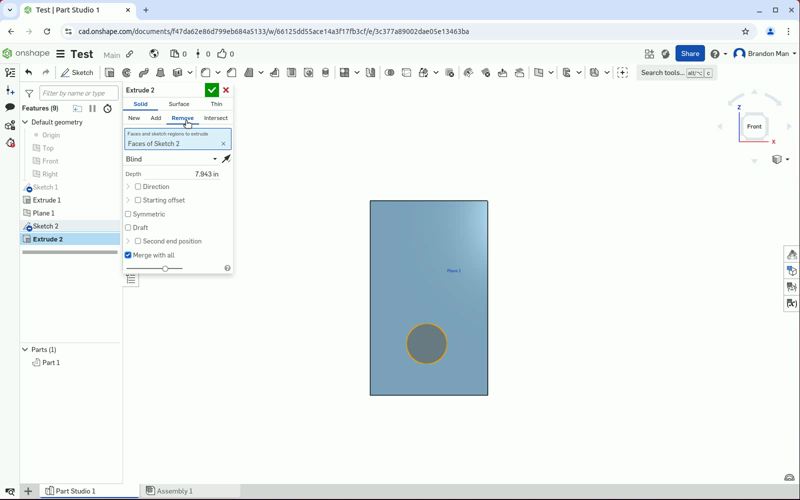
key(enter)
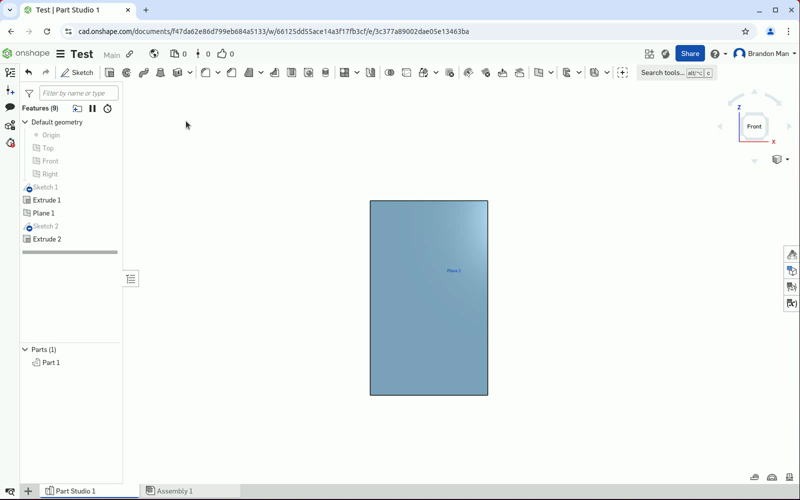
key(shift+h)
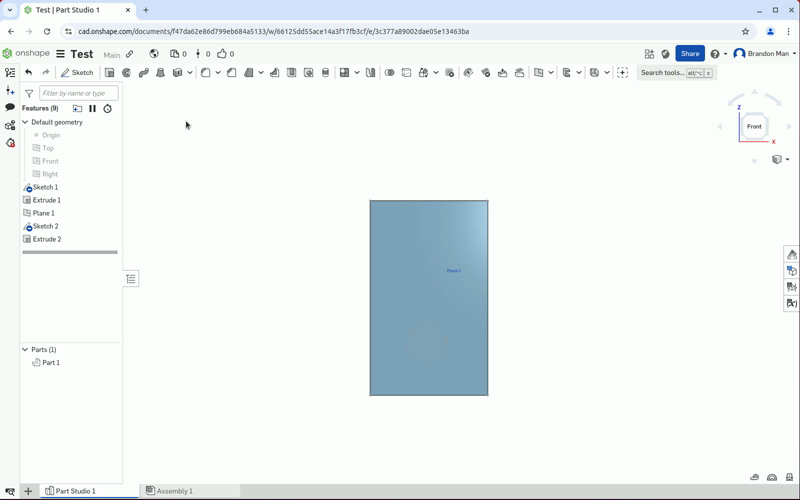
key(shift+h)
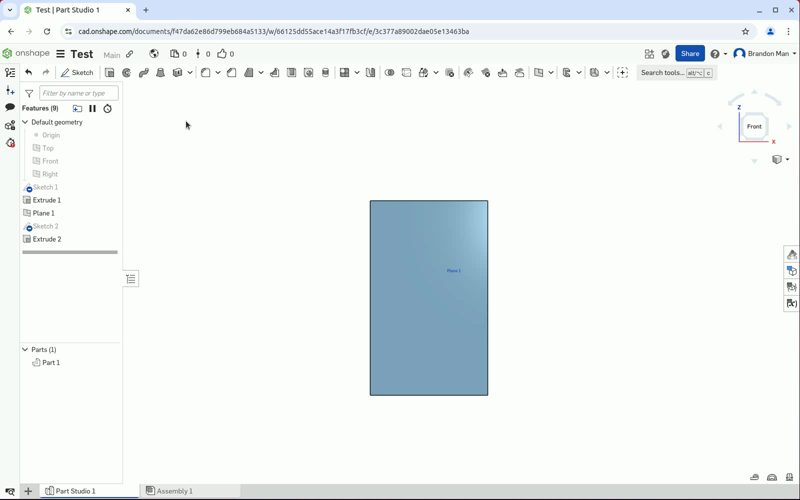
mouse_move(73, 189)
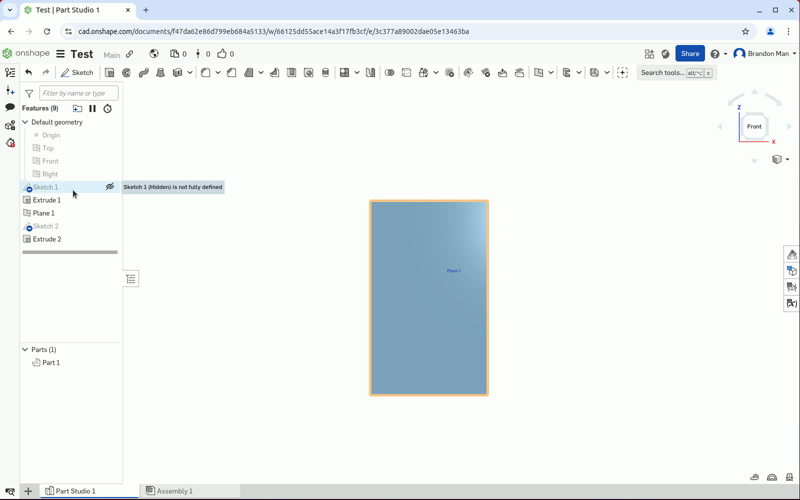
click(73, 189)
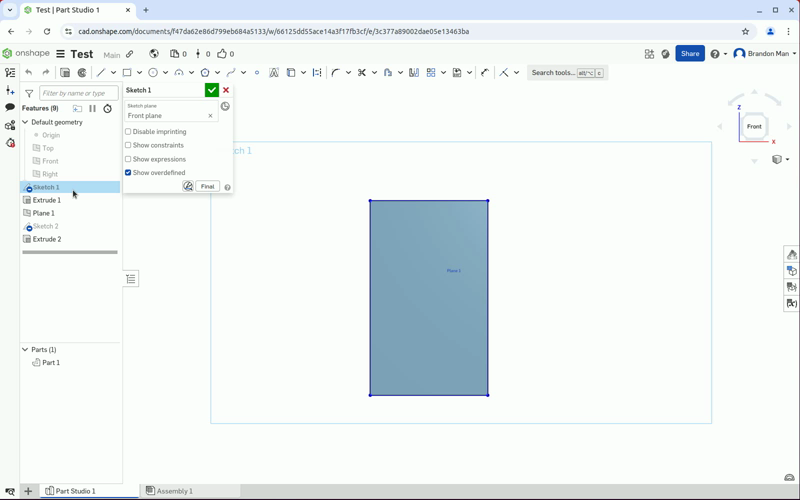
mouse_move(229, 92)
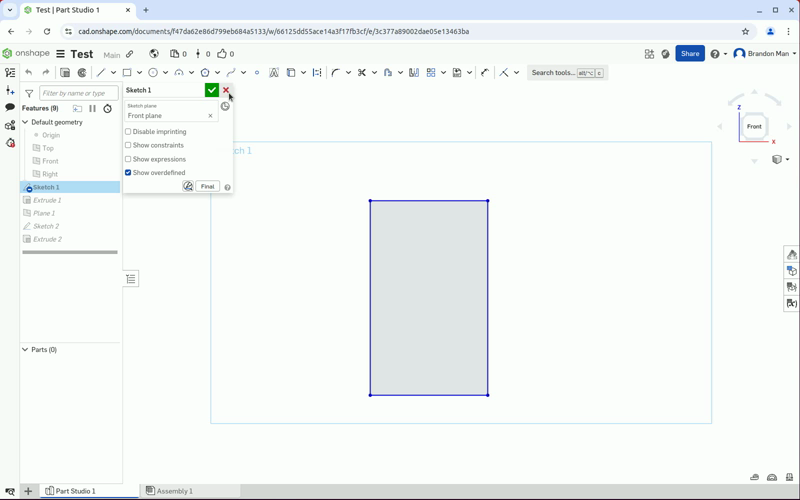
click(229, 92)
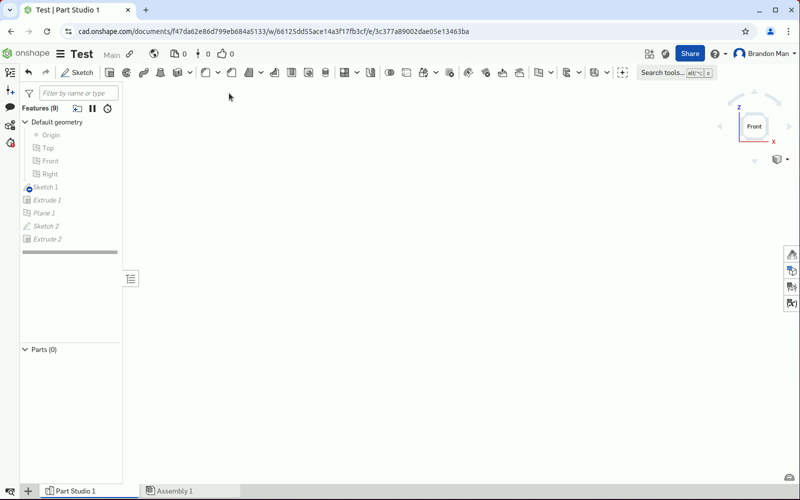
key(shift+s)
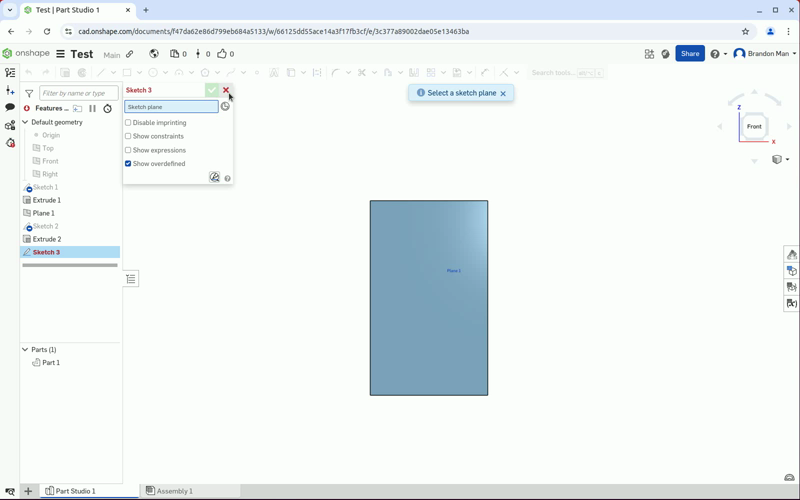
mouse_move(73, 215)
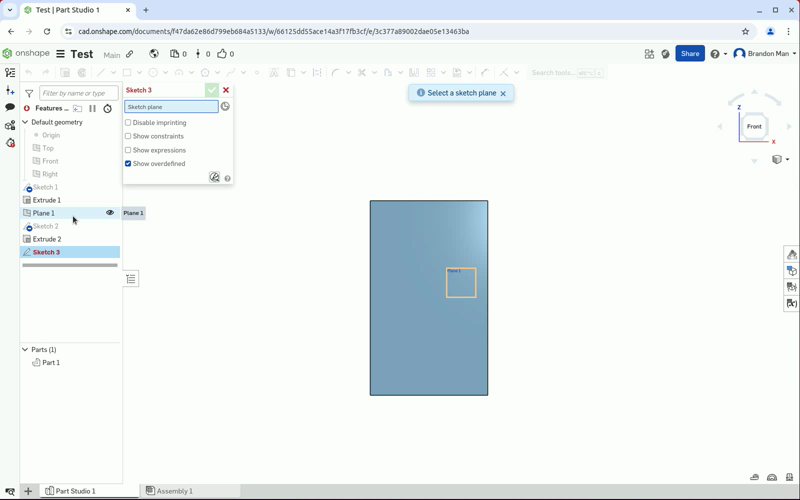
click(73, 215)
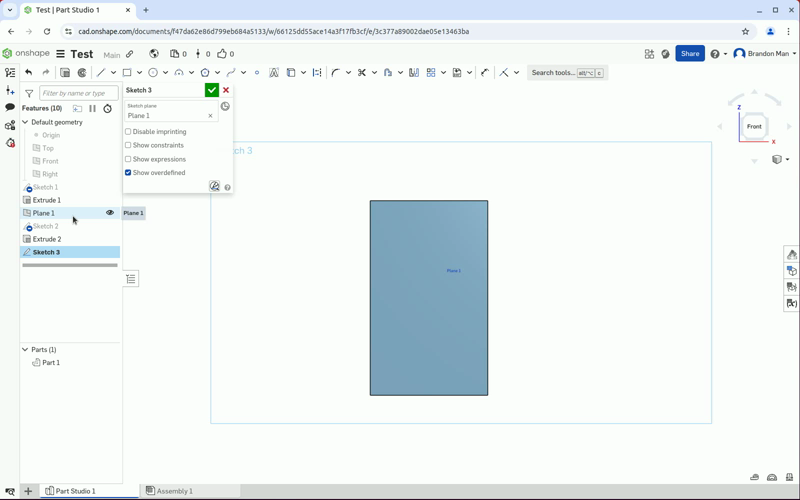
mouse_move(73, 352)
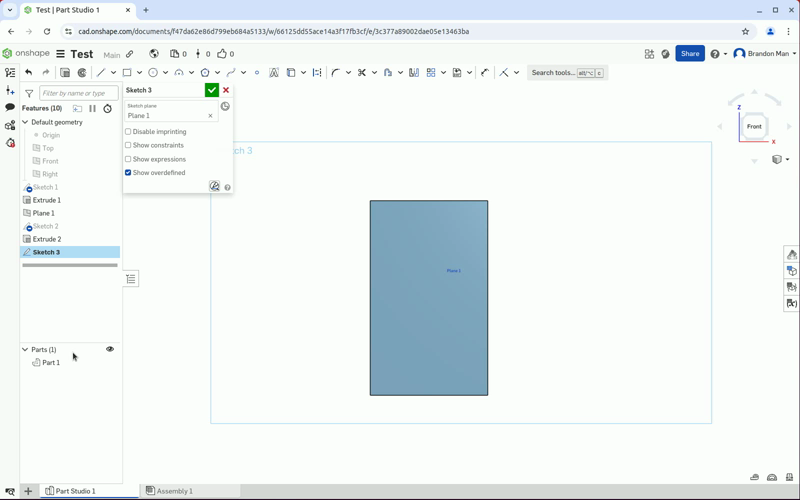
key(y)
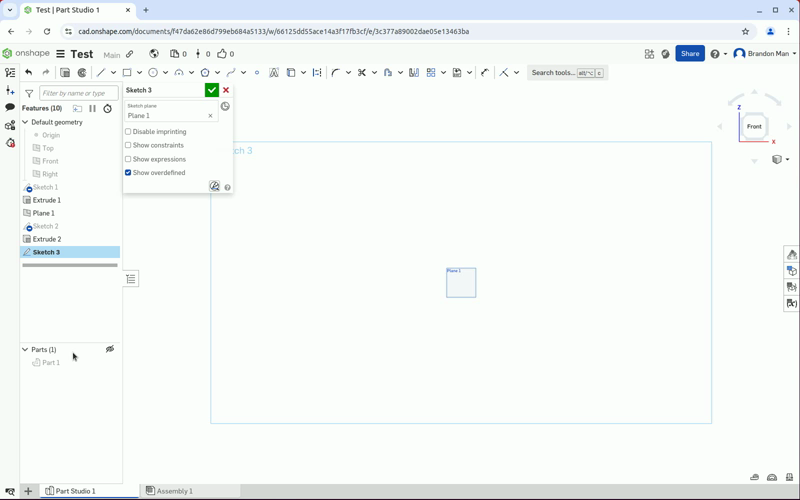
key(l)
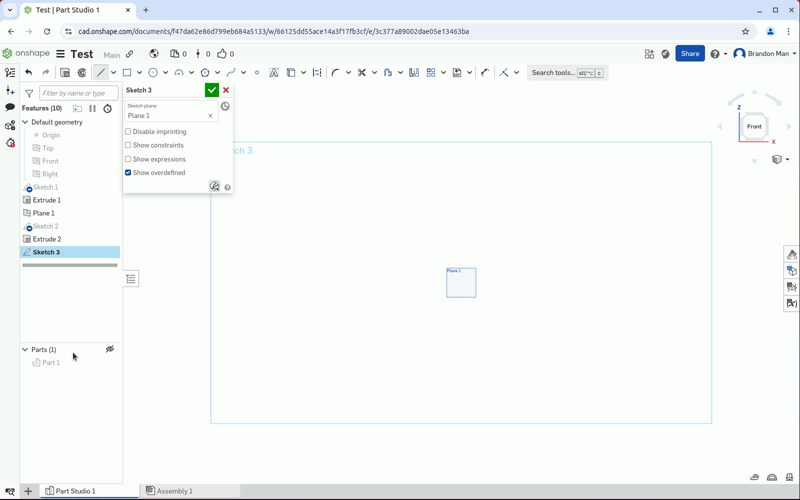
key_down(shift)
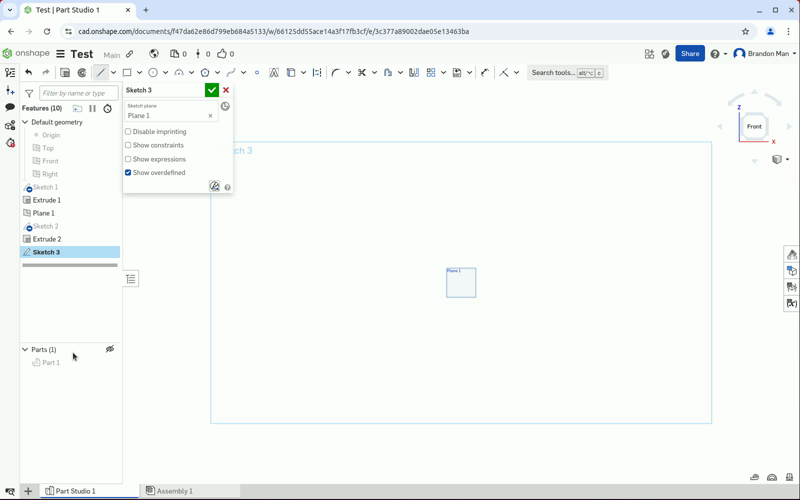
mouse_move(405, 271)
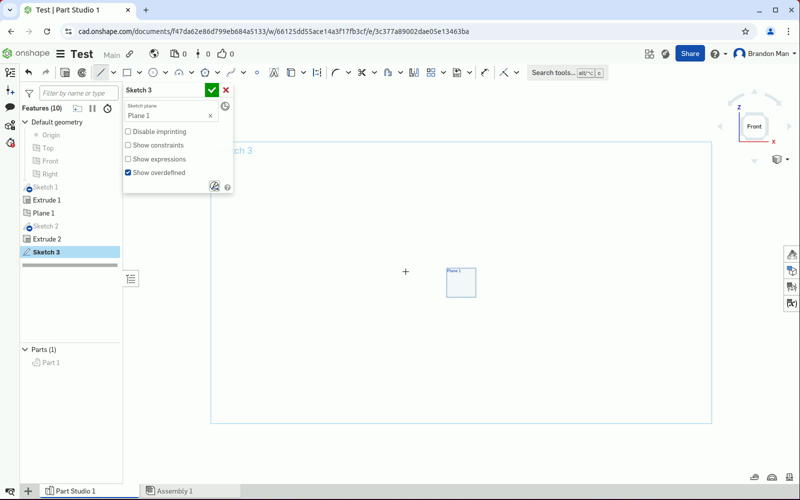
click(405, 271)
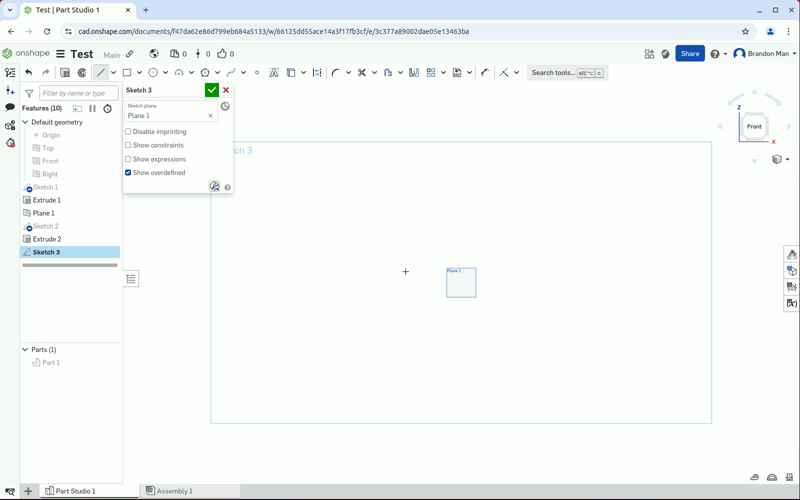
key_up(shift)
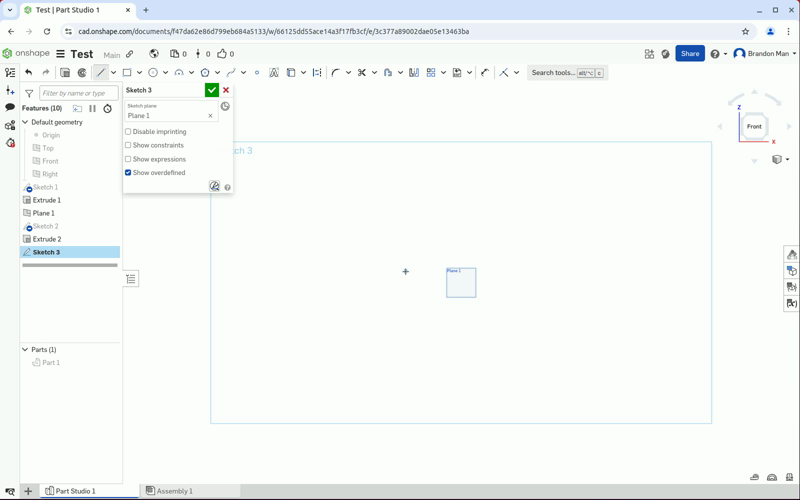
key_down(shift)
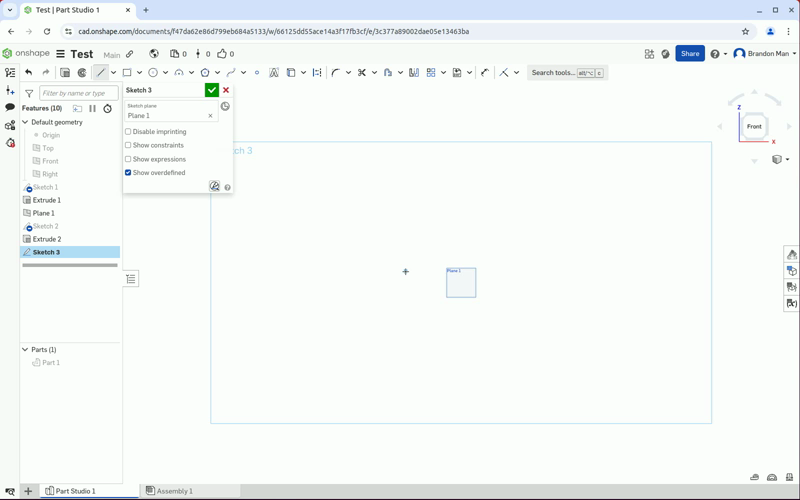
mouse_move(435, 271)
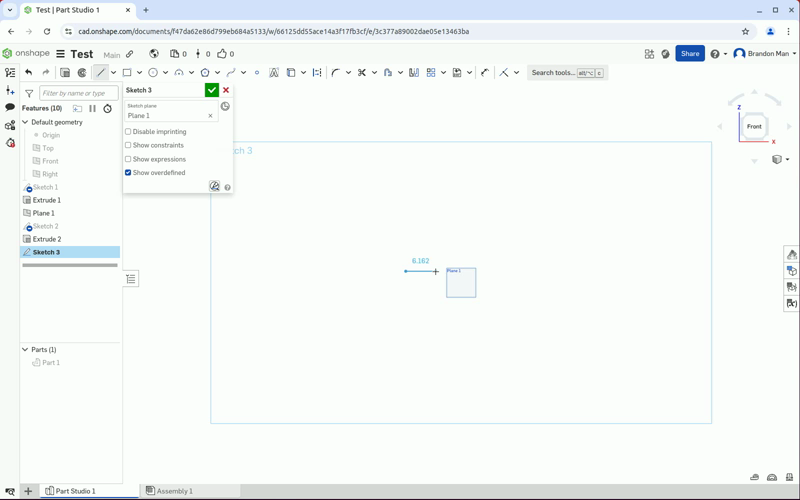
mouse_move(445, 271)
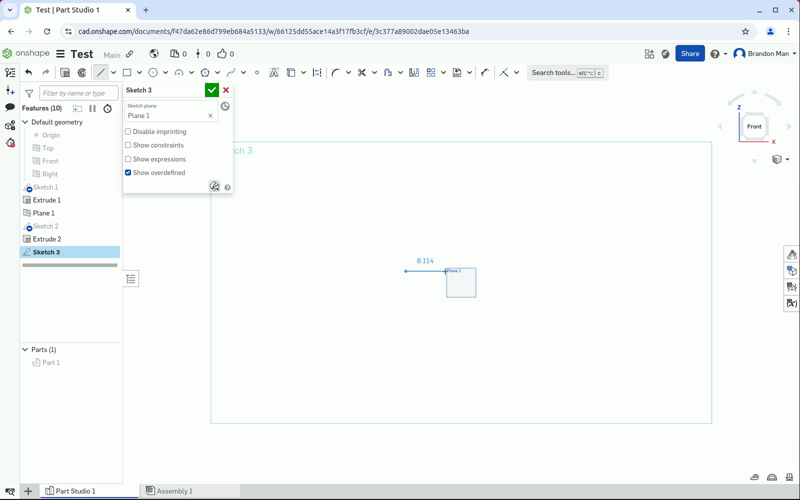
click(445, 271)
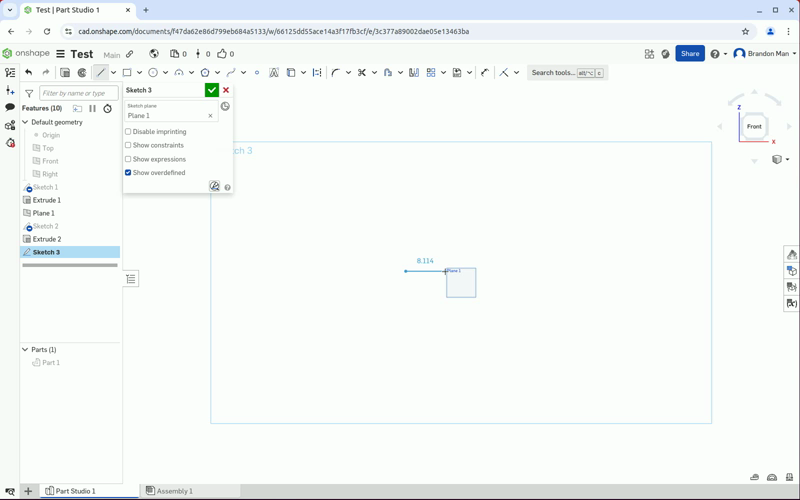
key_up(shift)
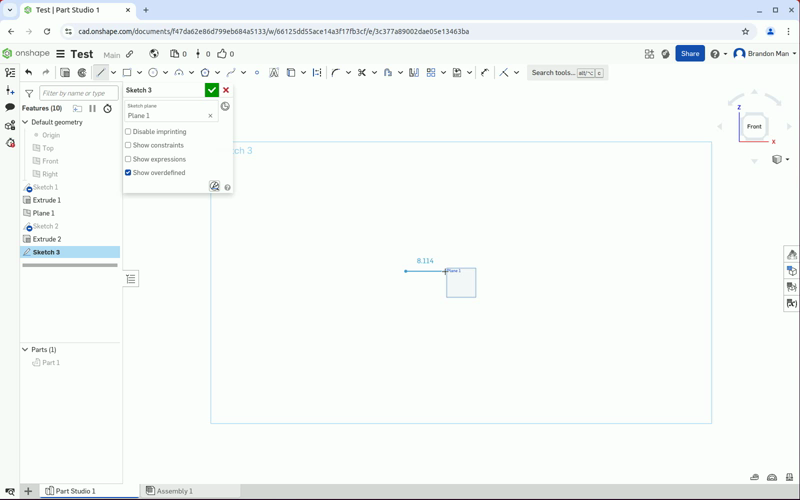
key_down(shift)
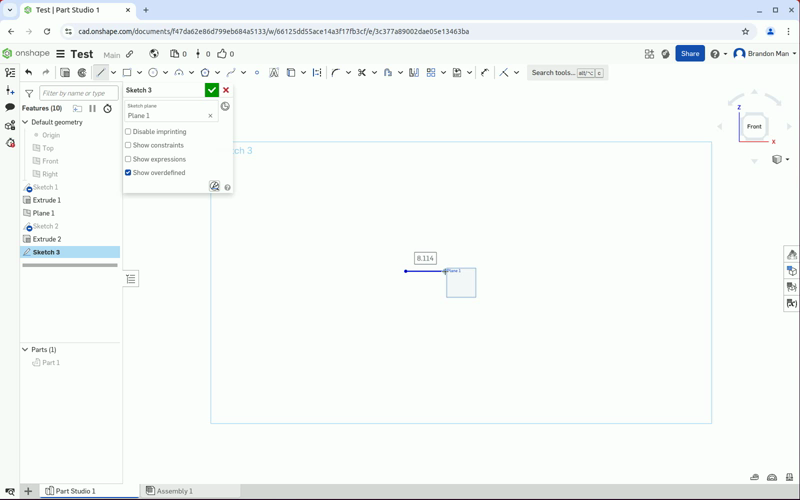
mouse_move(475, 271)
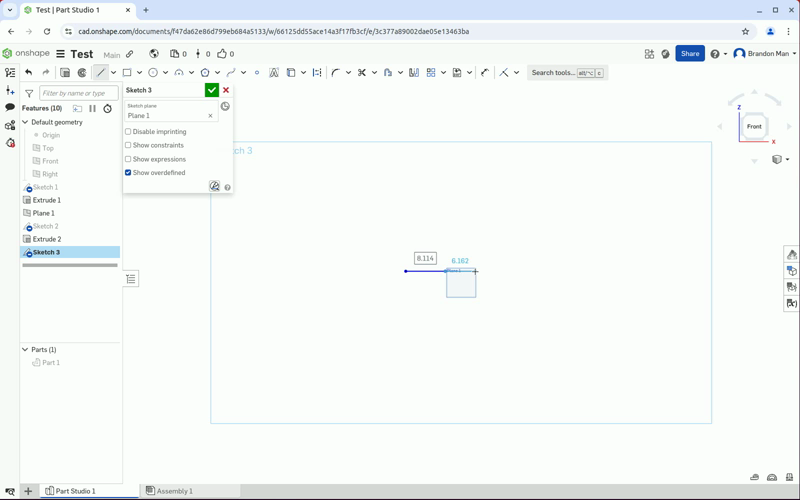
mouse_move(445, 231)
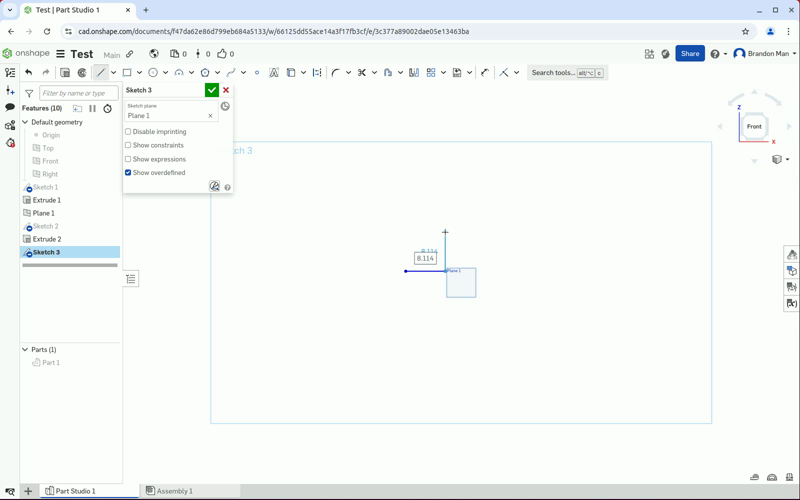
click(445, 231)
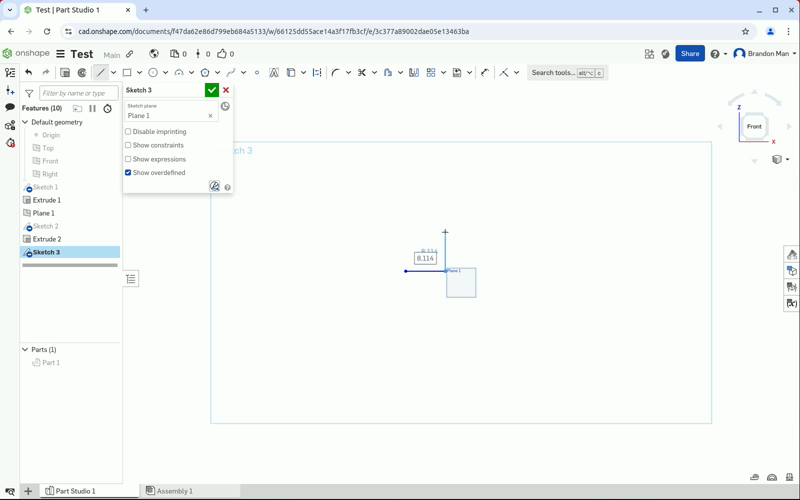
key_up(shift)
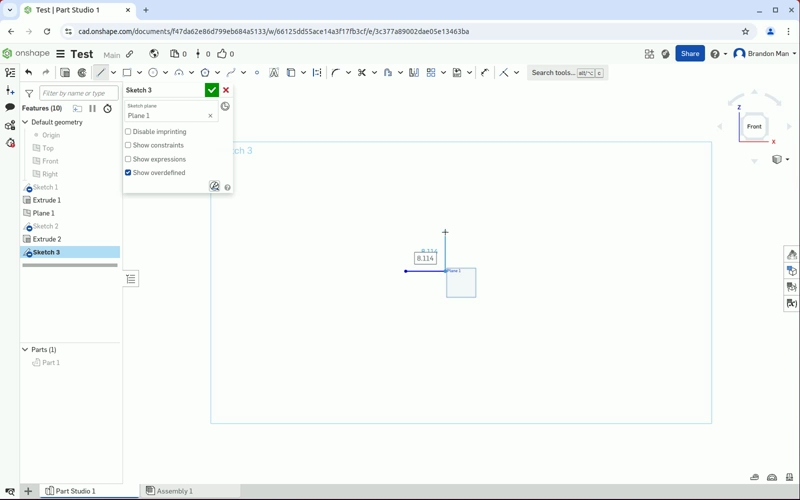
key_down(shift)
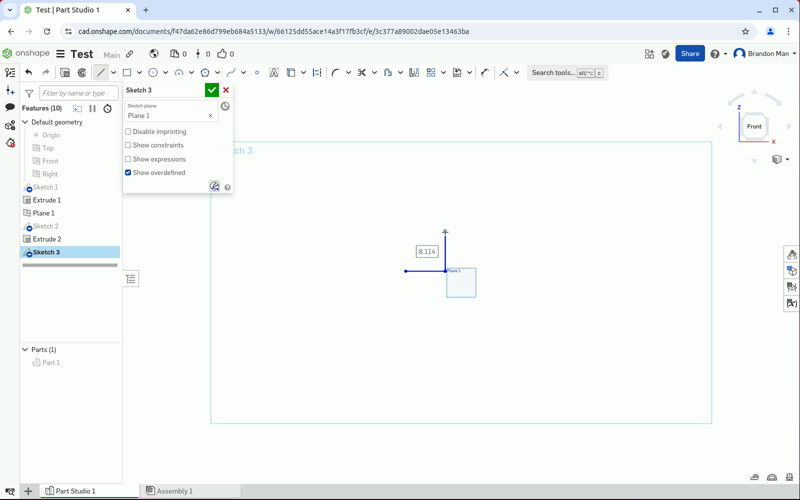
mouse_move(475, 231)
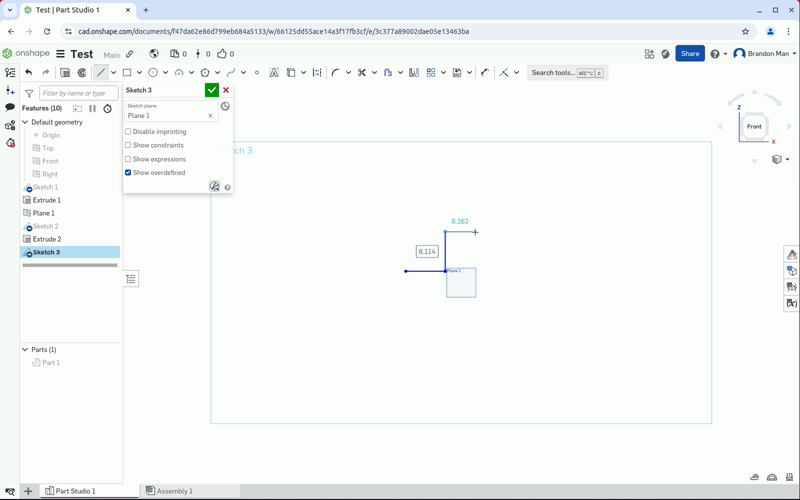
mouse_move(405, 231)
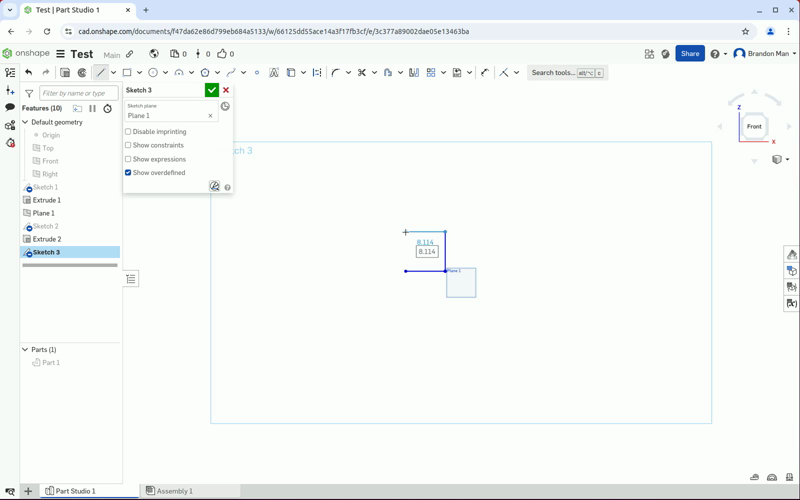
click(405, 231)
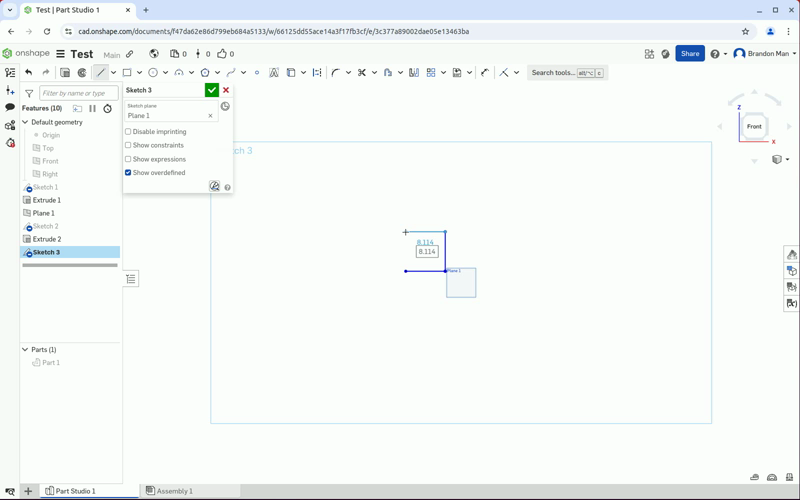
key_up(shift)
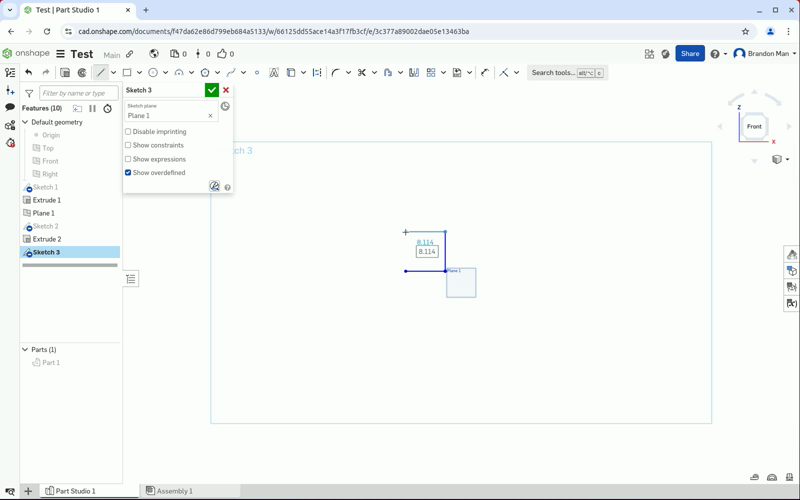
mouse_move(435, 231)
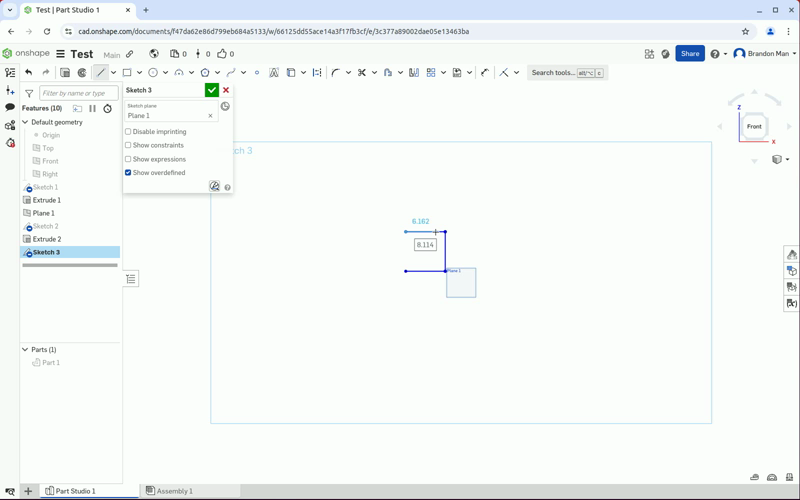
key_down(shift)
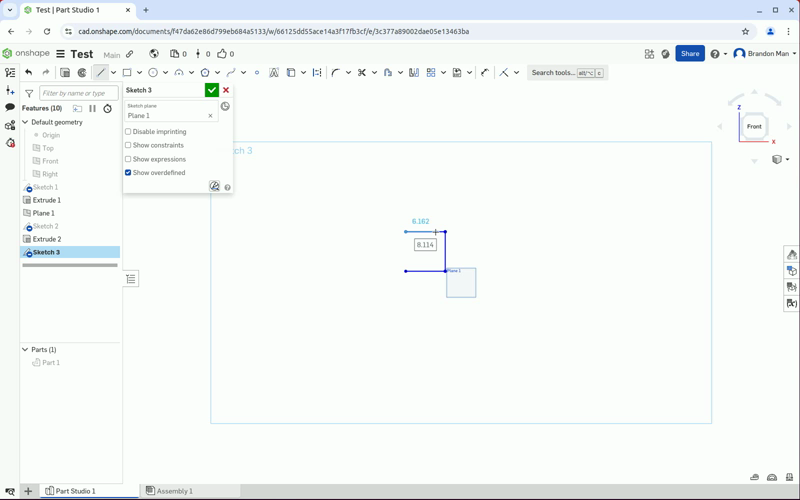
mouse_move(405, 271)
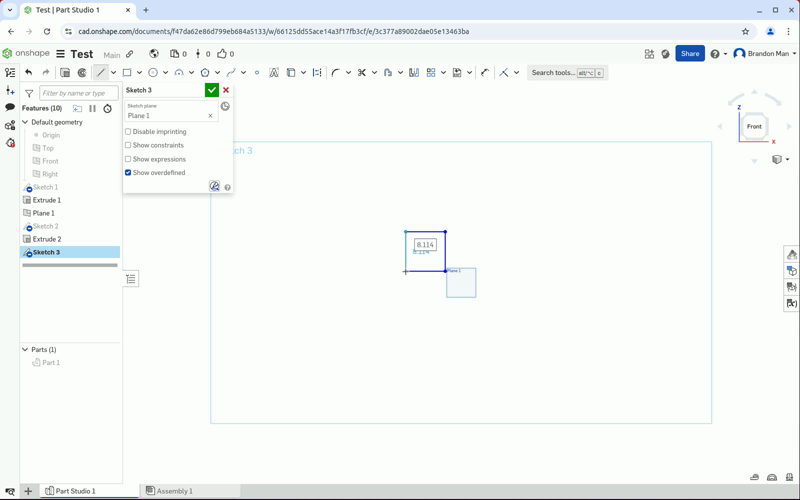
key_up(shift)
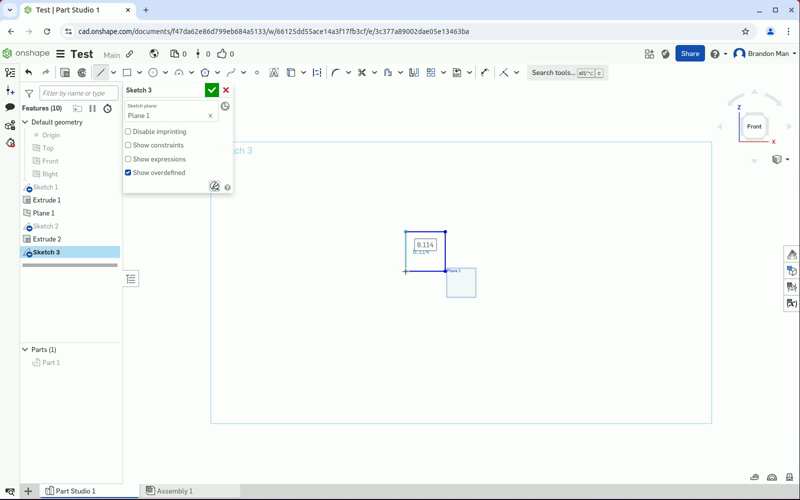
click(405, 271)
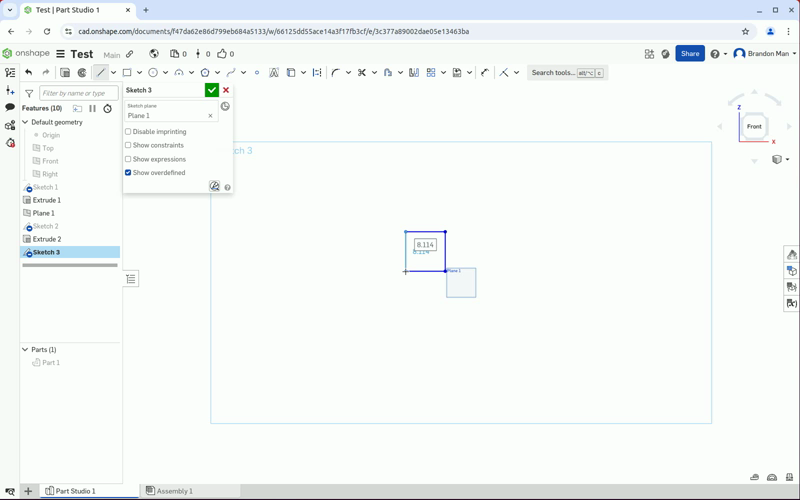
key(esc)
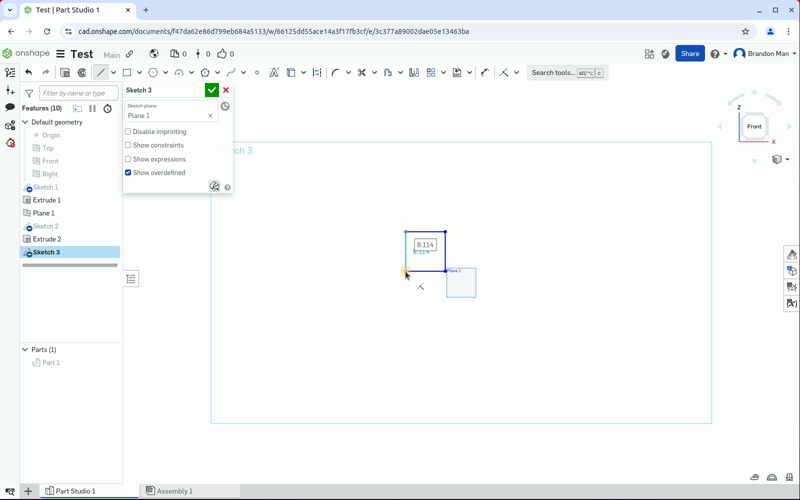
mouse_move(419, 266)
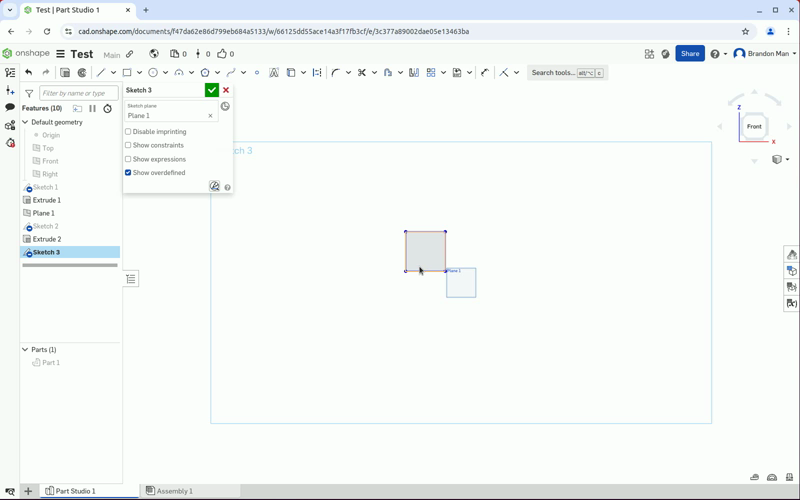
scroll(6)
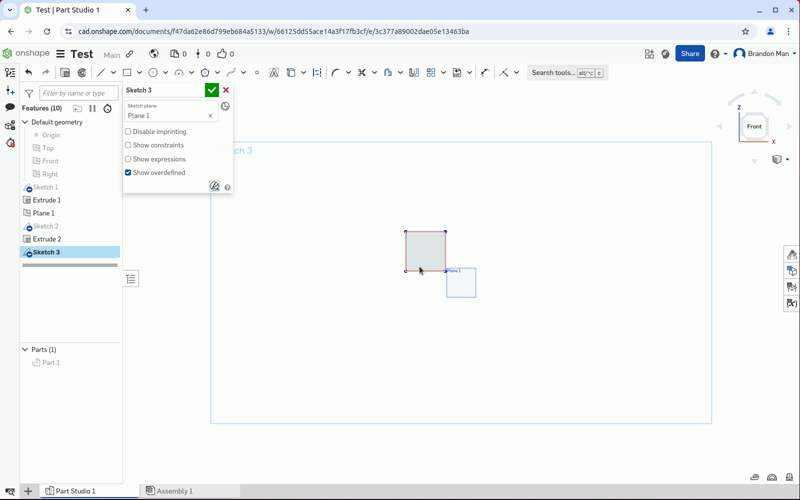
scroll(6)
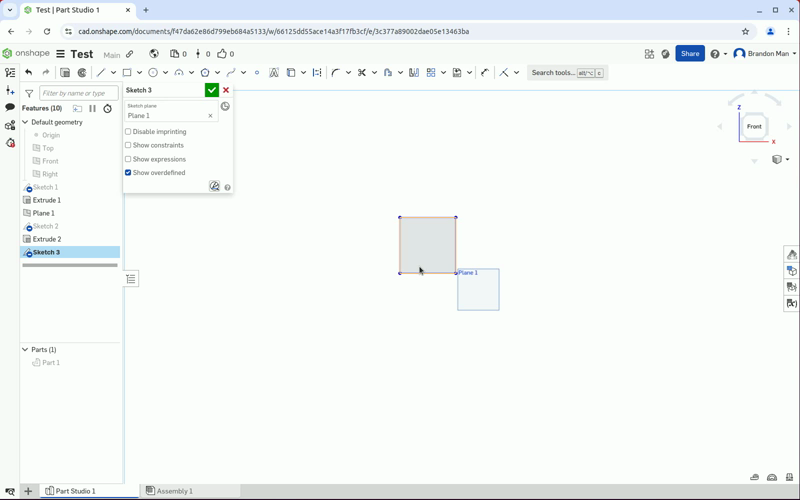
scroll(6)
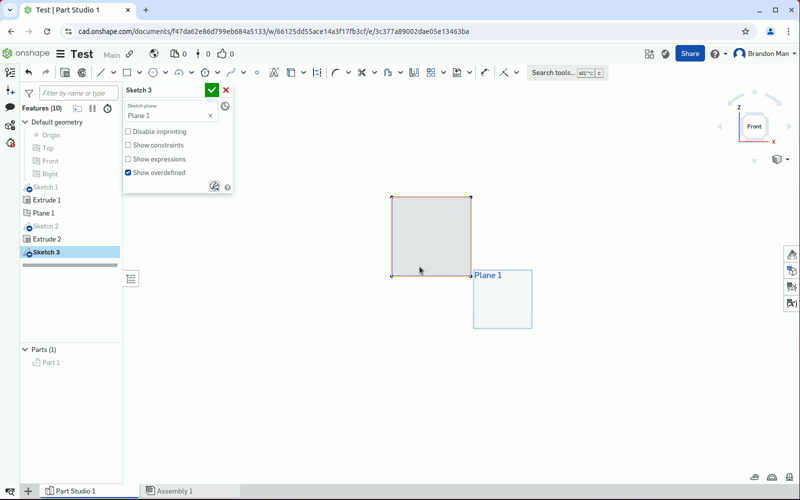
scroll(6)
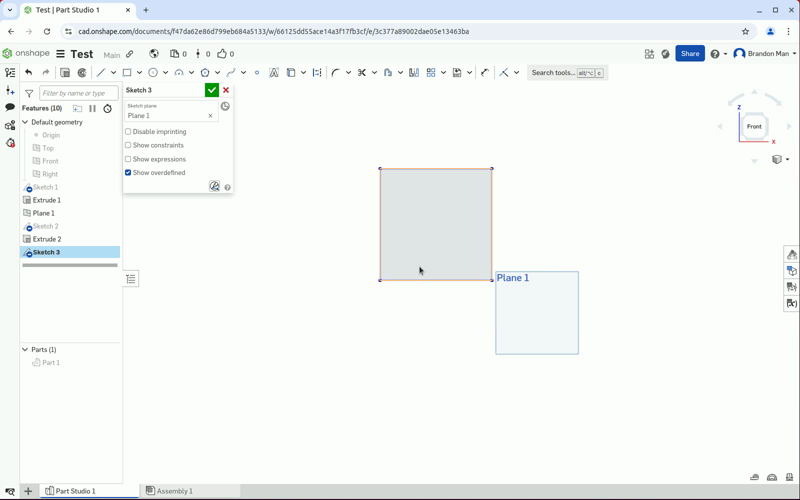
scroll(6)
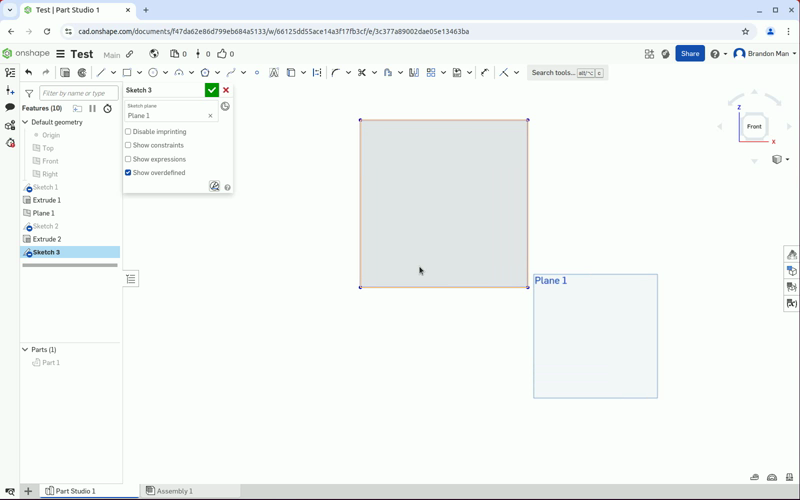
scroll(6)
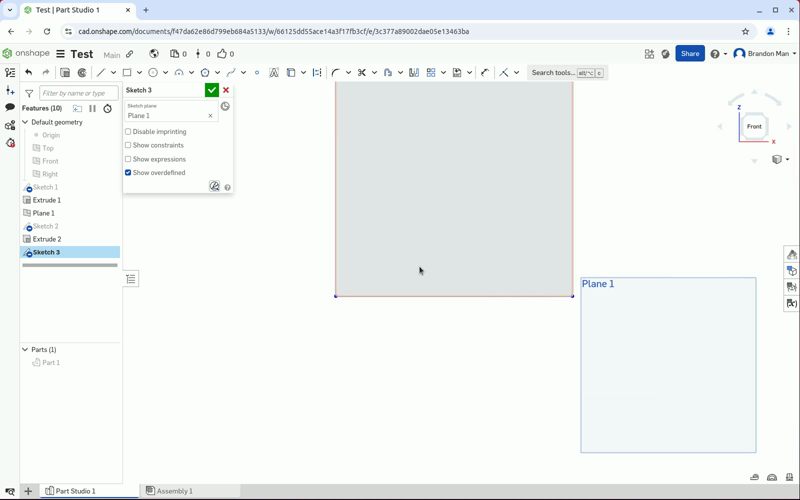
scroll(6)
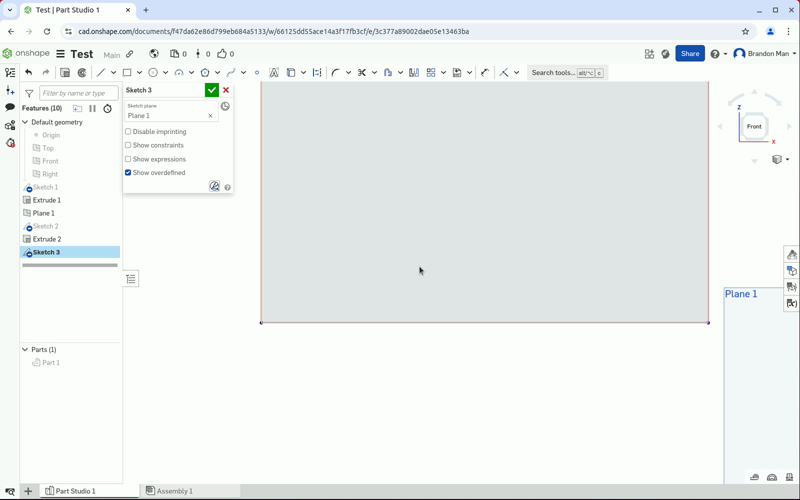
click(419, 266)
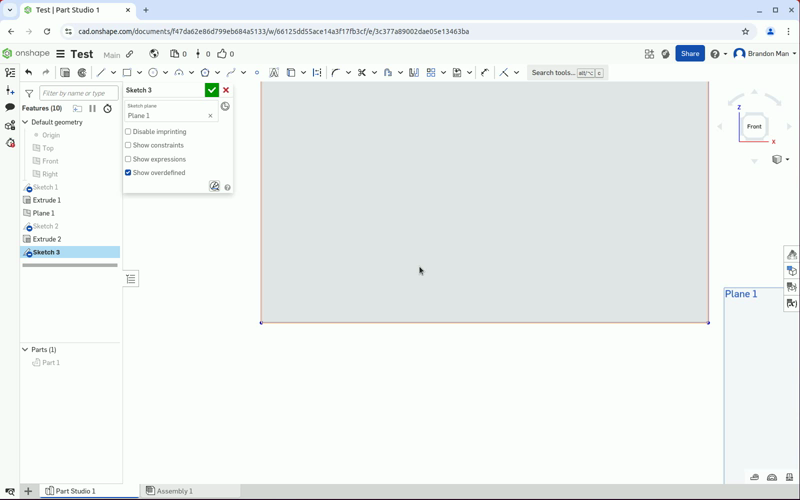
scroll(-6)
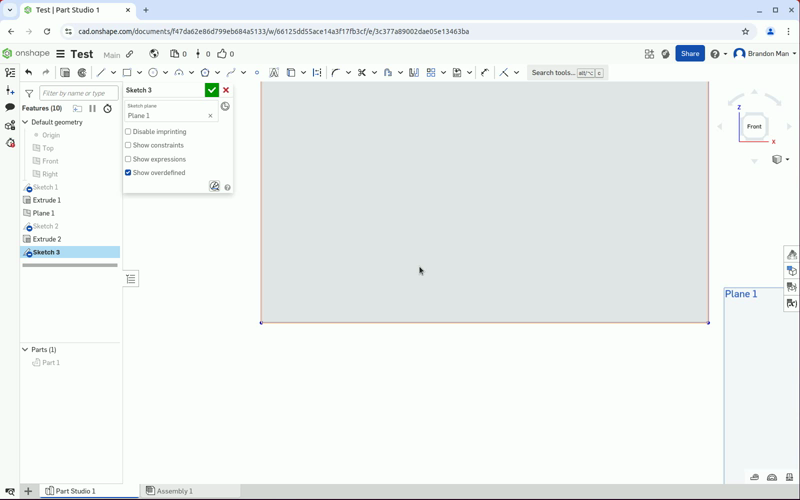
scroll(-6)
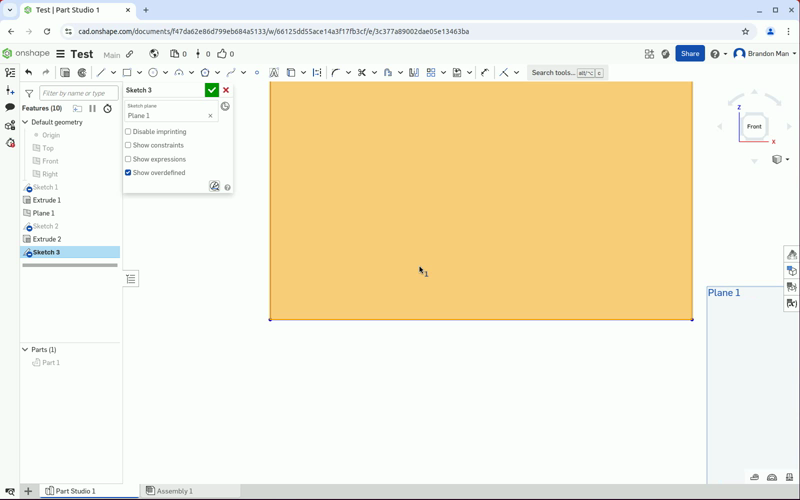
scroll(-6)
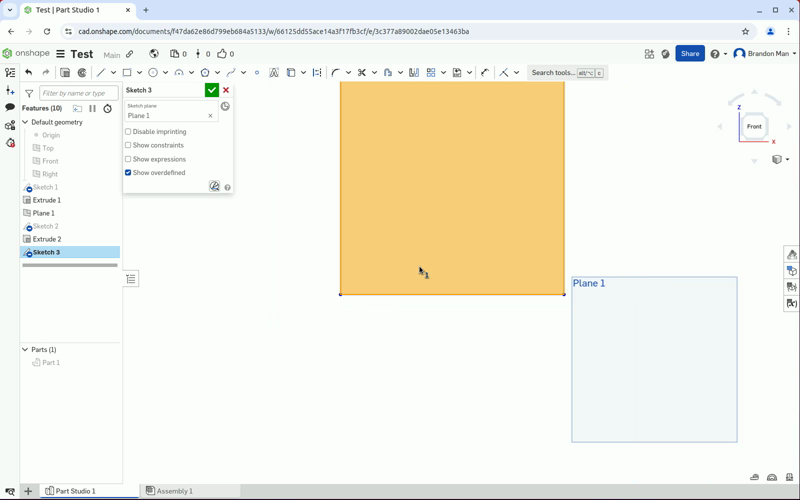
scroll(-6)
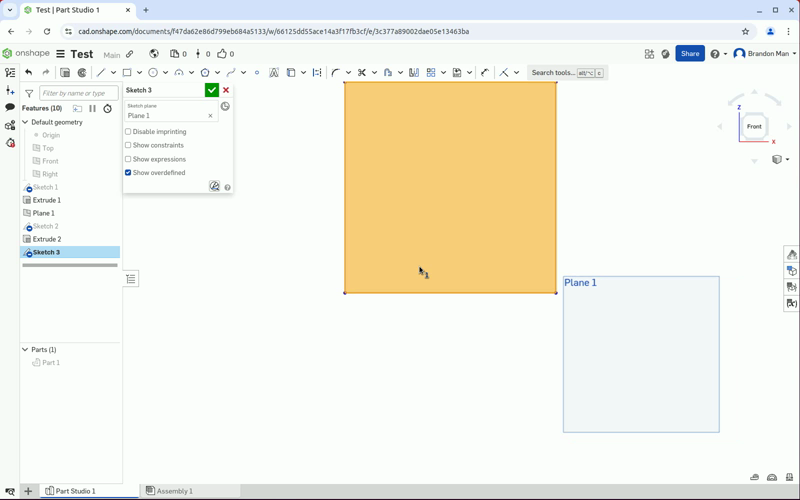
scroll(-6)
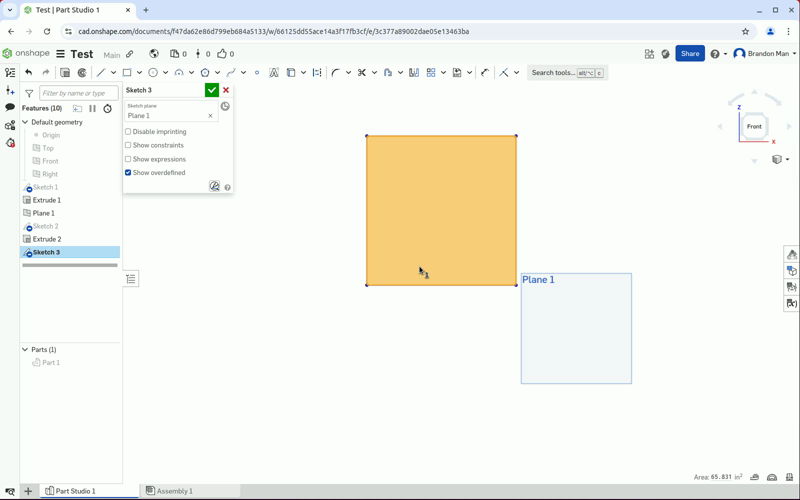
scroll(-6)
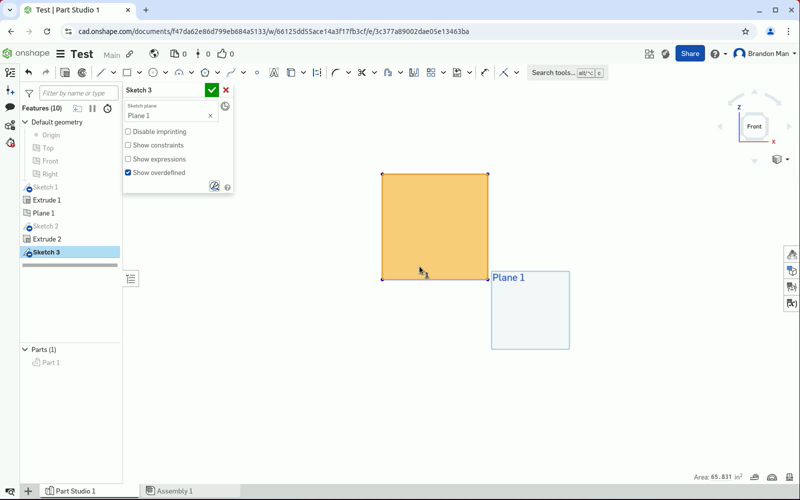
scroll(-6)
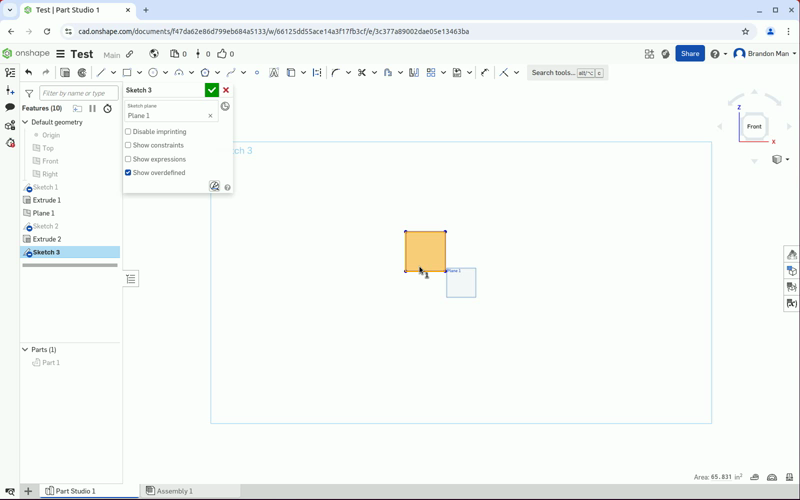
mouse_move(73, 352)
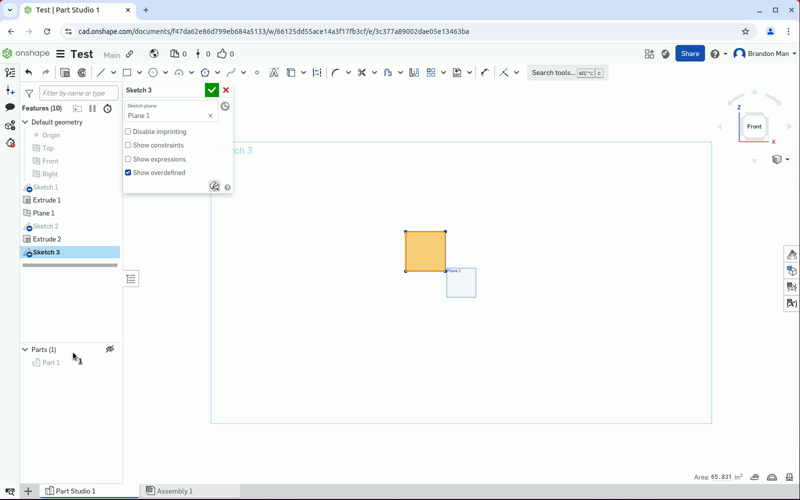
key(shift+y)
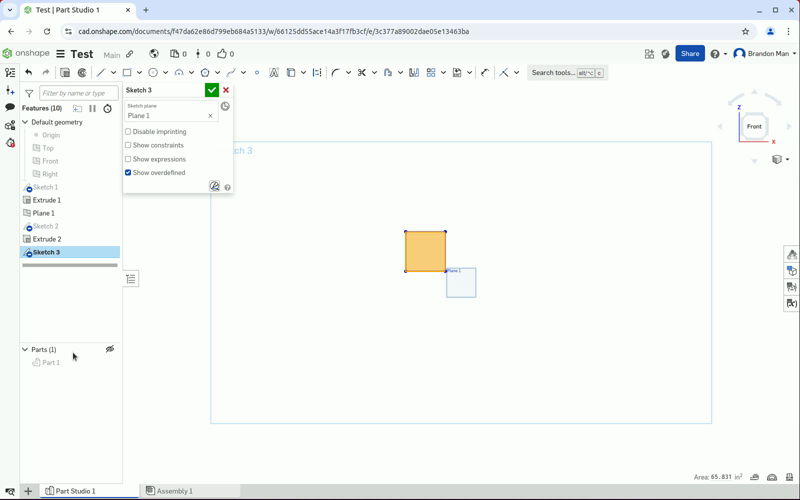
key(shift+e)
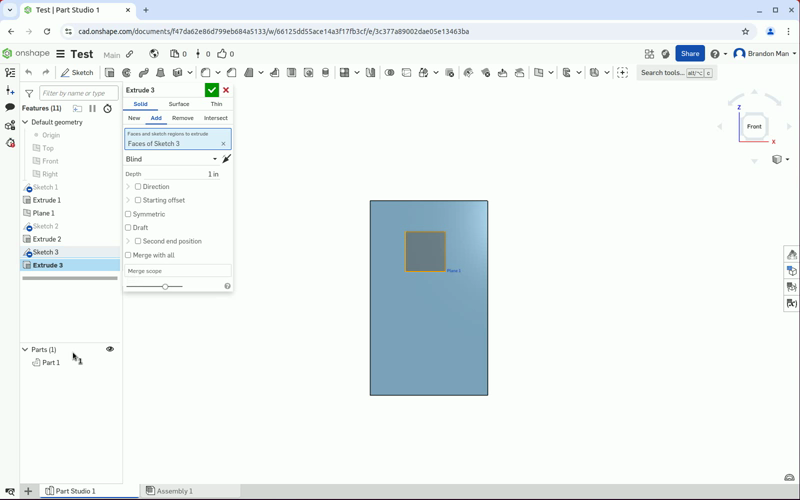
mouse_move(143, 106)
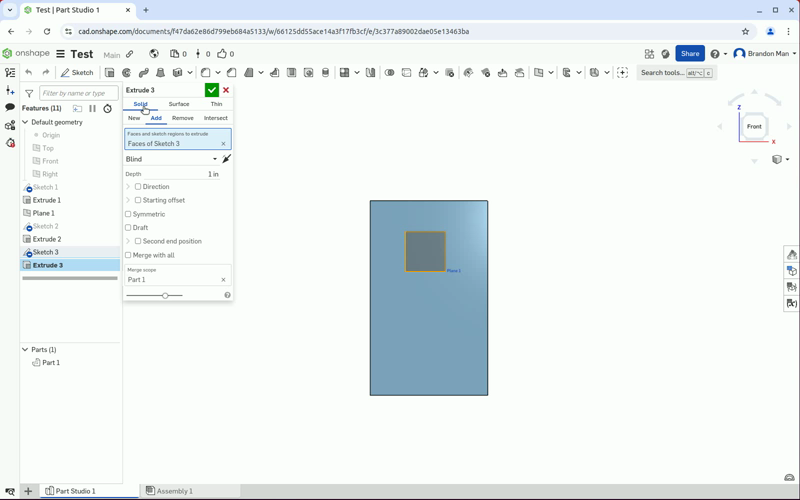
click(143, 106)
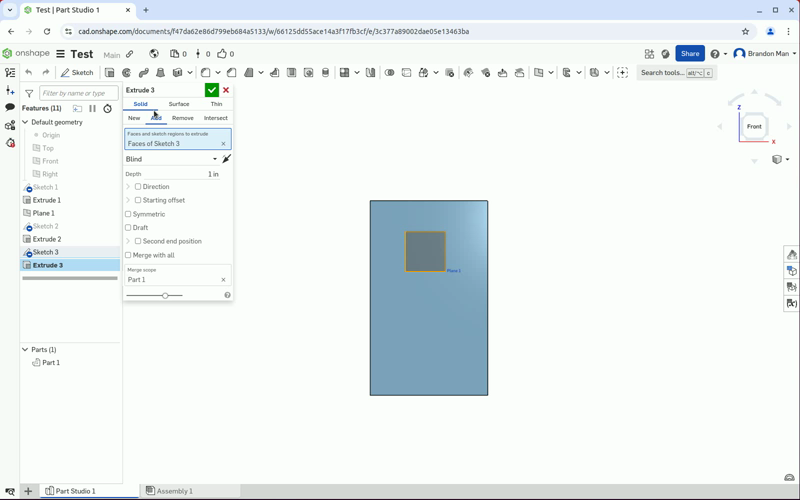
mouse_move(186, 120)
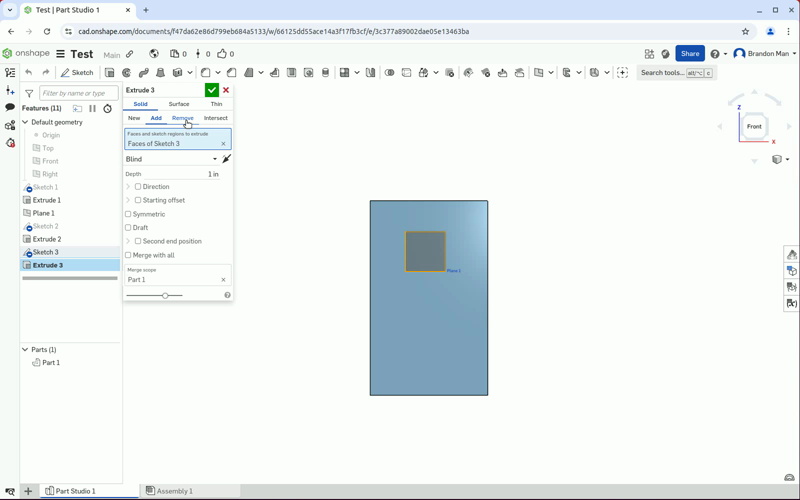
click(186, 120)
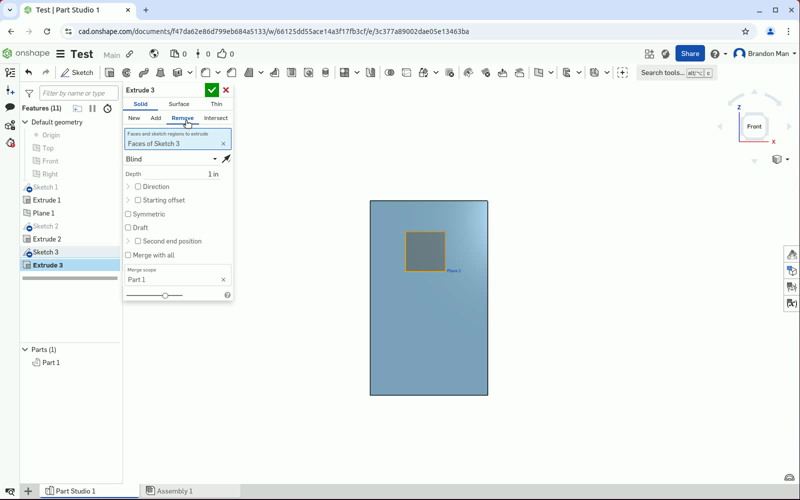
key(tab, 4)
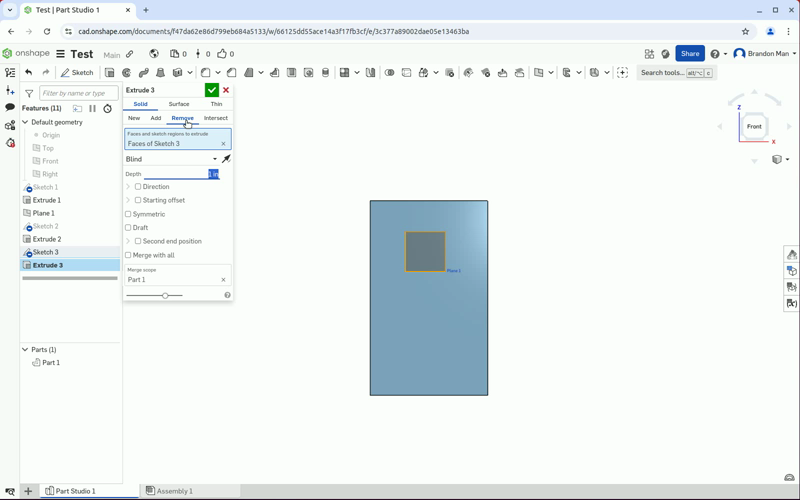
text(7.943)
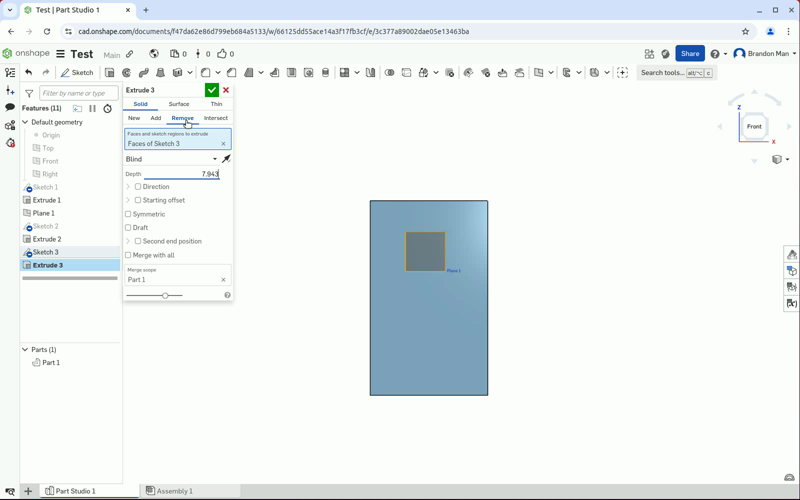
key(tab, 6)
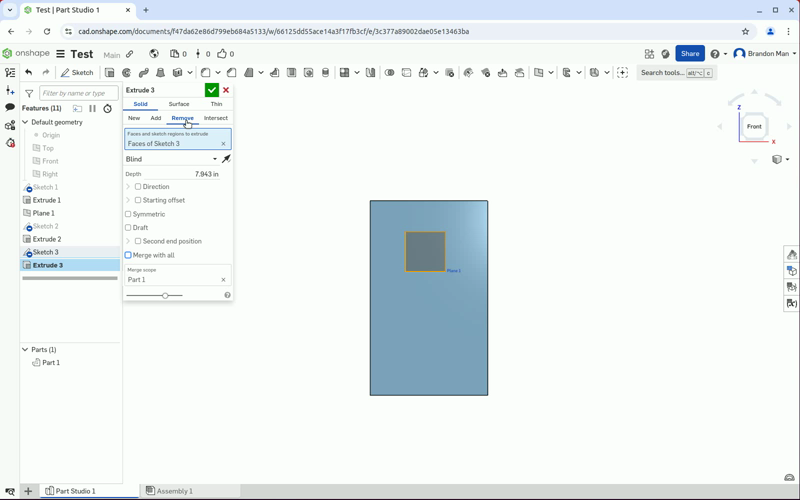
key(space)
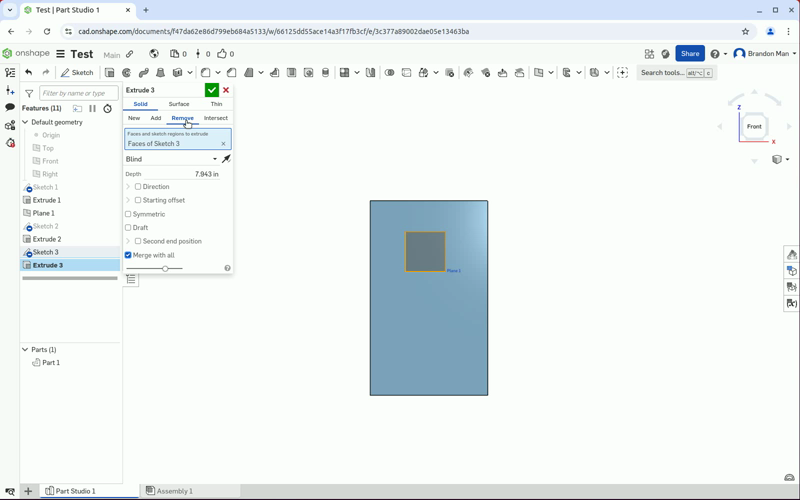
key(enter)
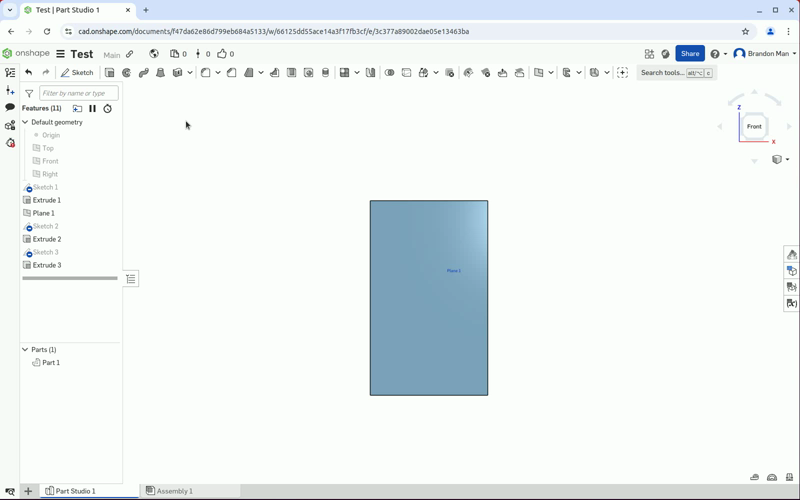
key(shift+h)
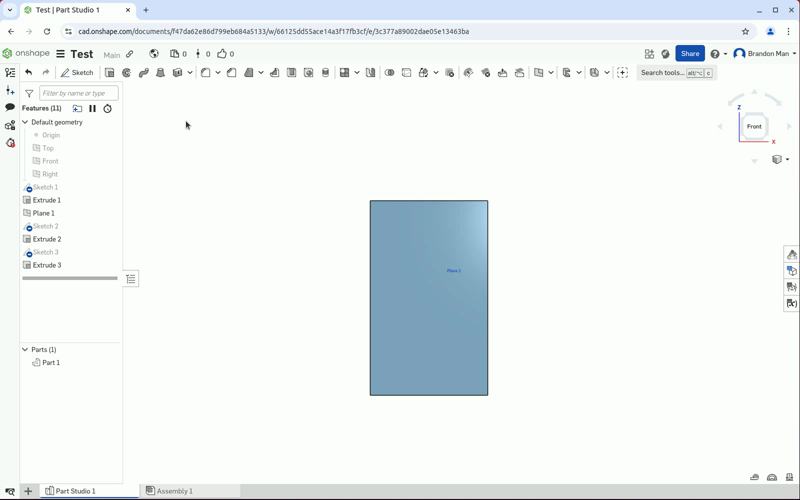
key(shift+h)
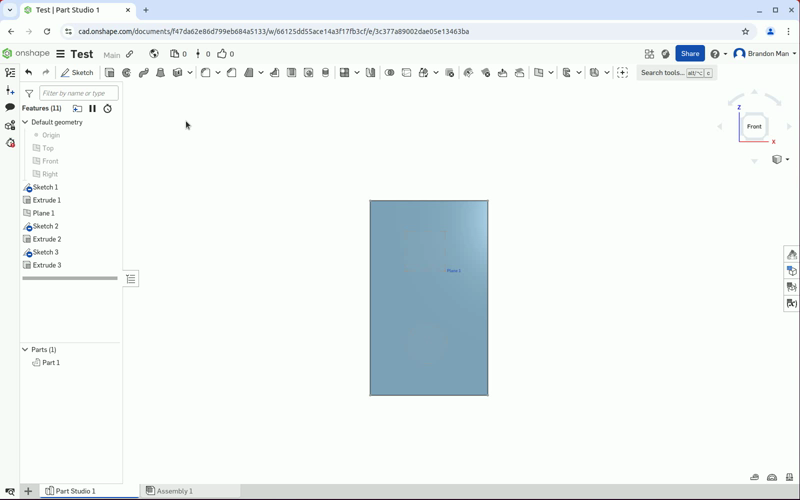
key(shift+7)
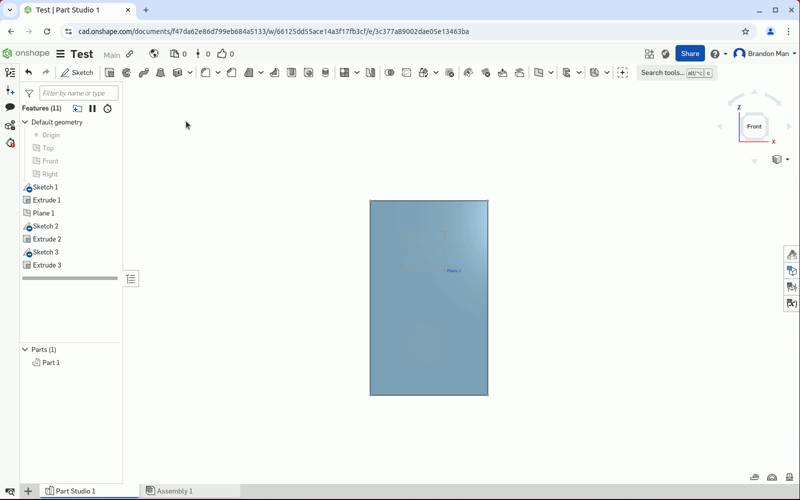
key(left, 2)
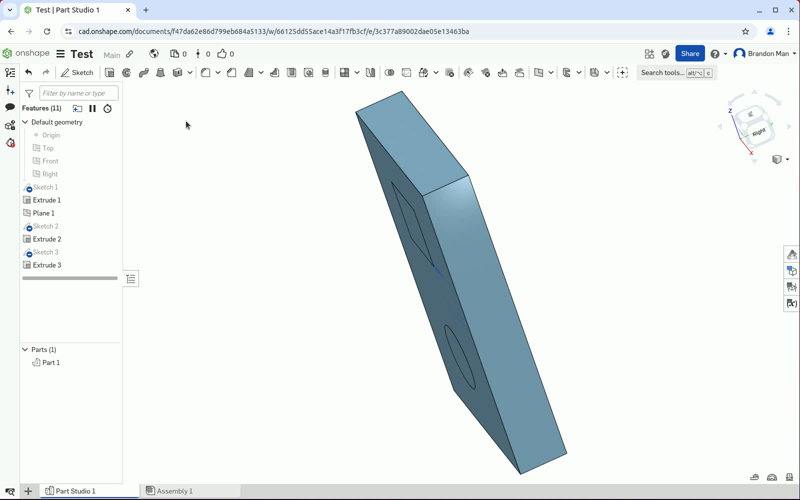
key(down, 2)
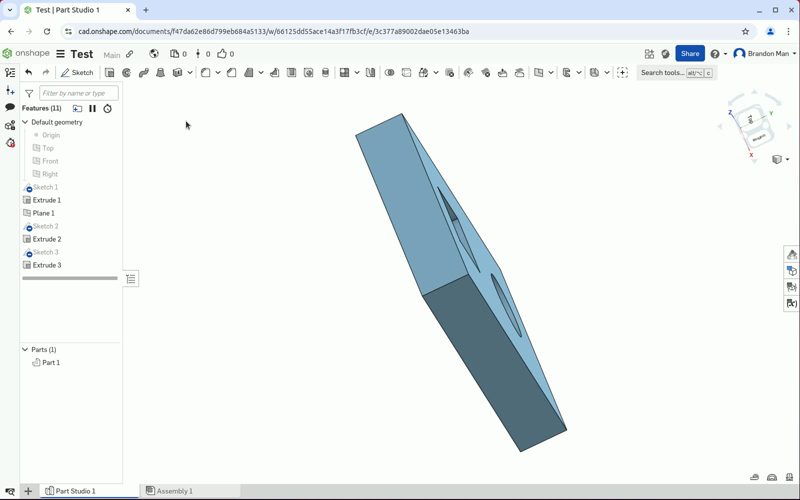
key(up, 2)
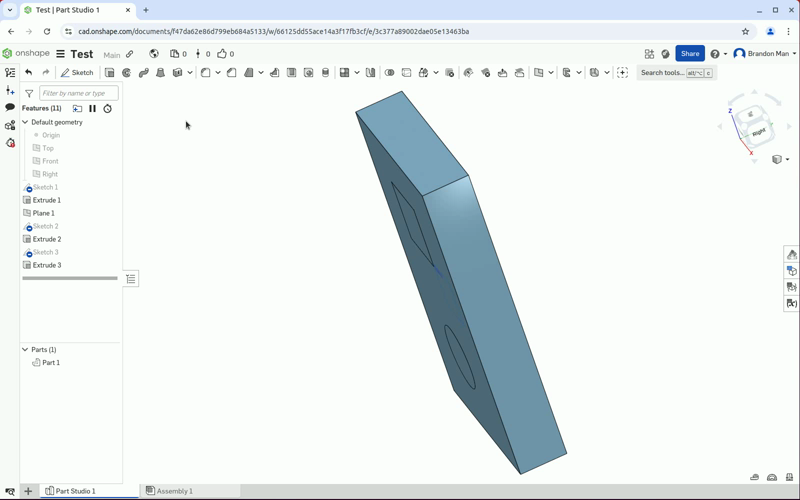
key(right, 2)
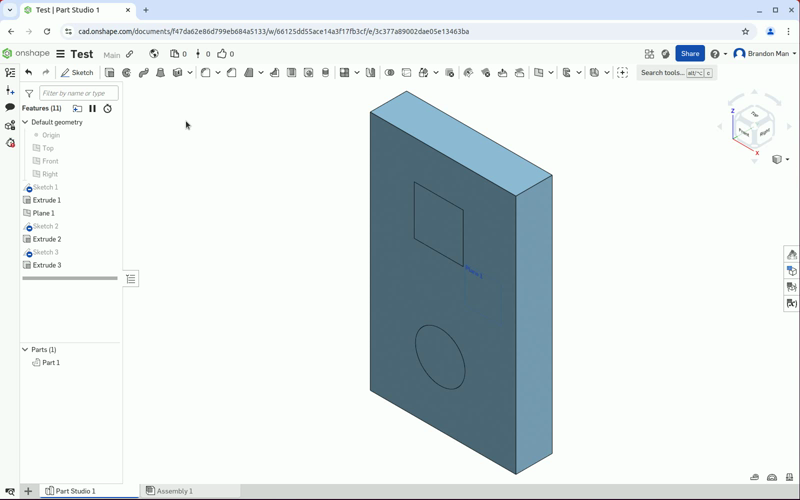
mouse_move(73, 189)
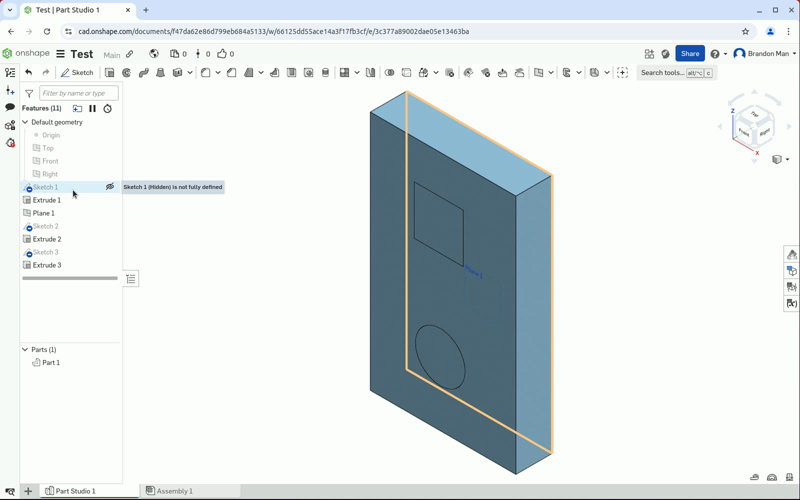
click(73, 189)